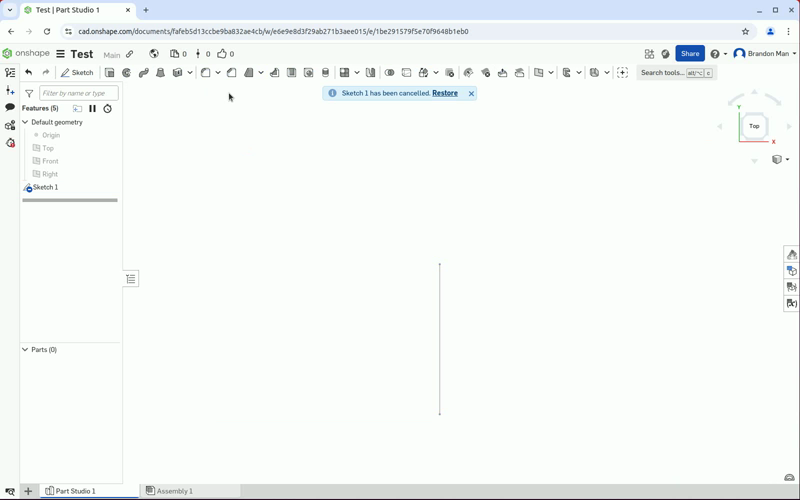
key(shift+h)
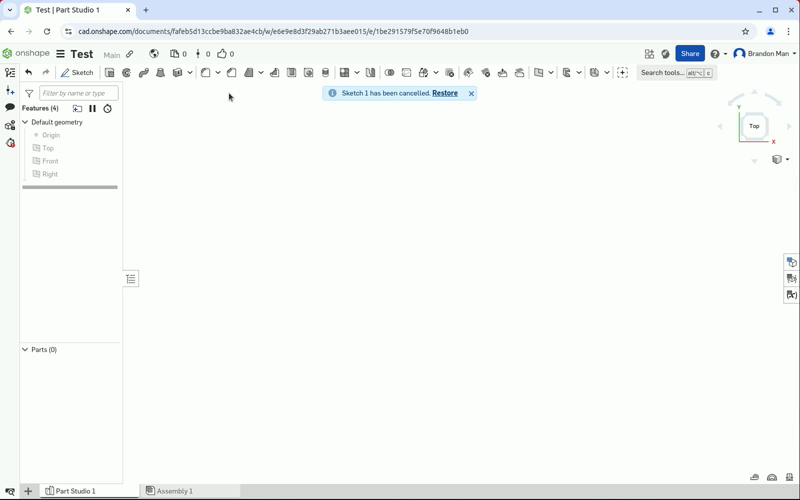
mouse_move(73, 352)
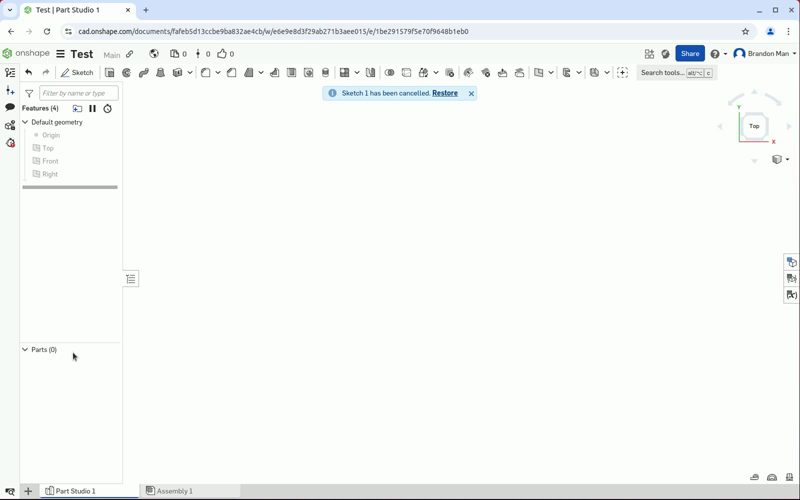
key(y)
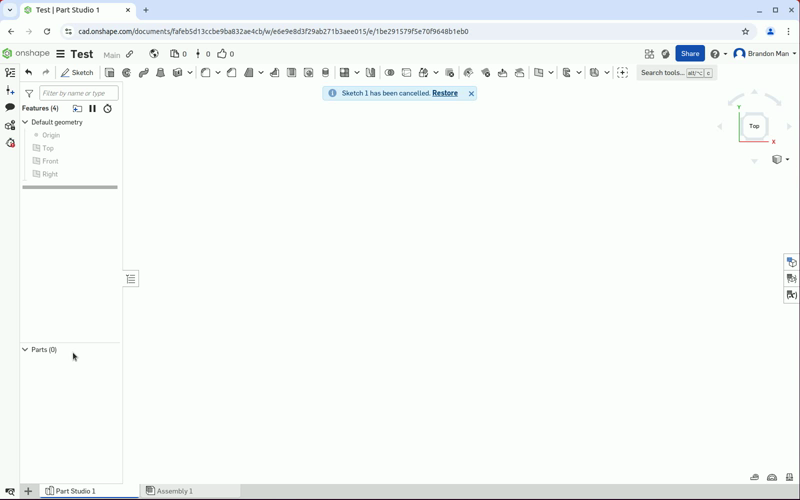
key(shift+p)
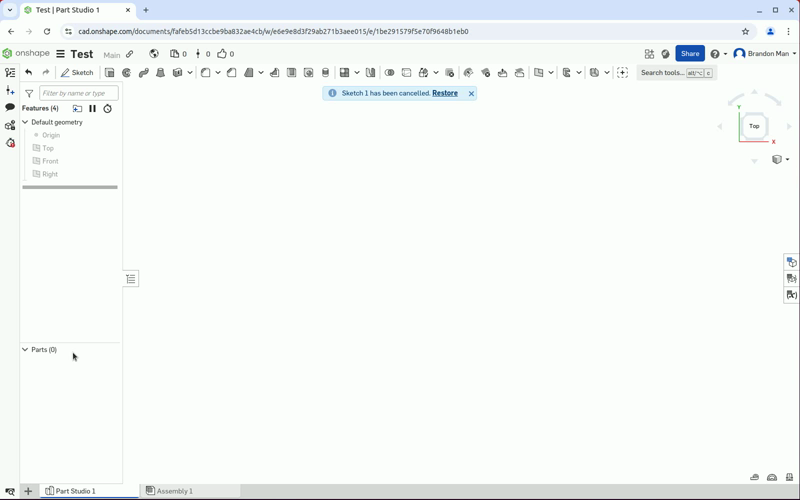
key(space)
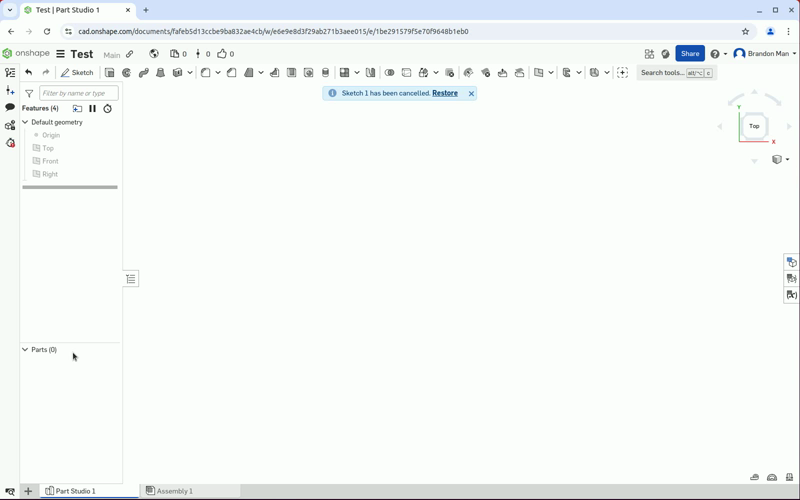
key_down(shift)
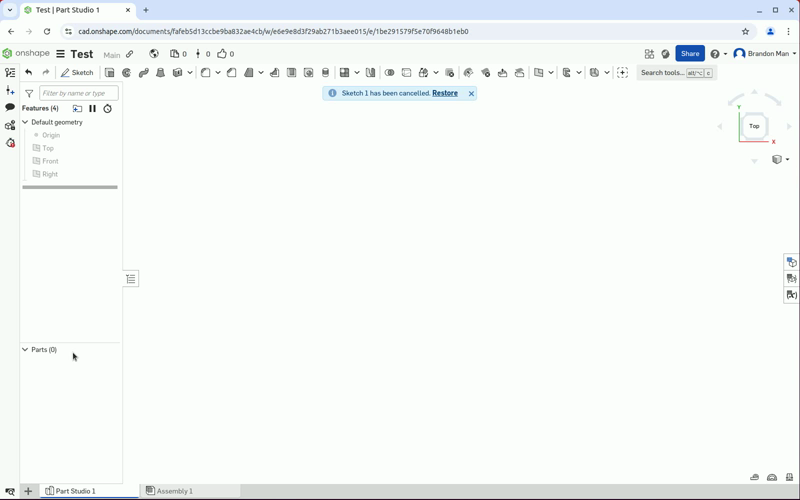
key(up)
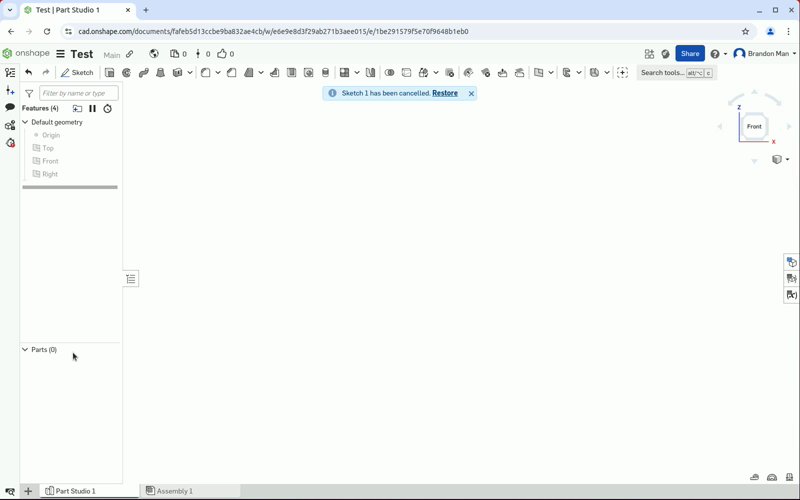
key_up(shift)
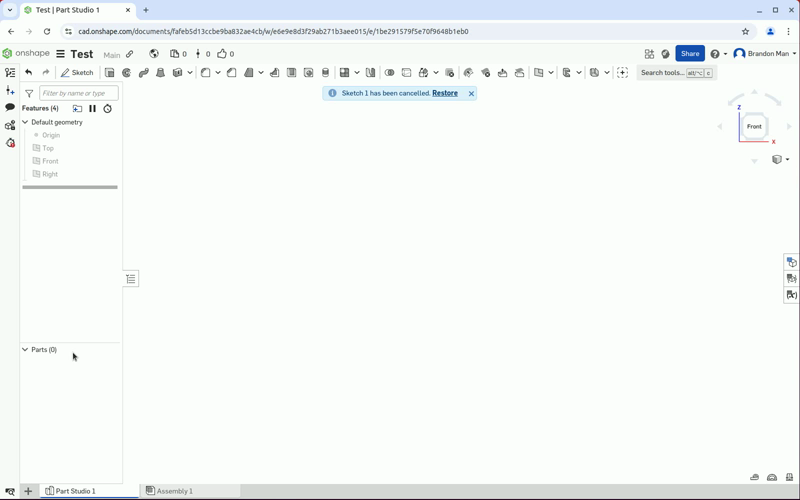
mouse_move(73, 352)
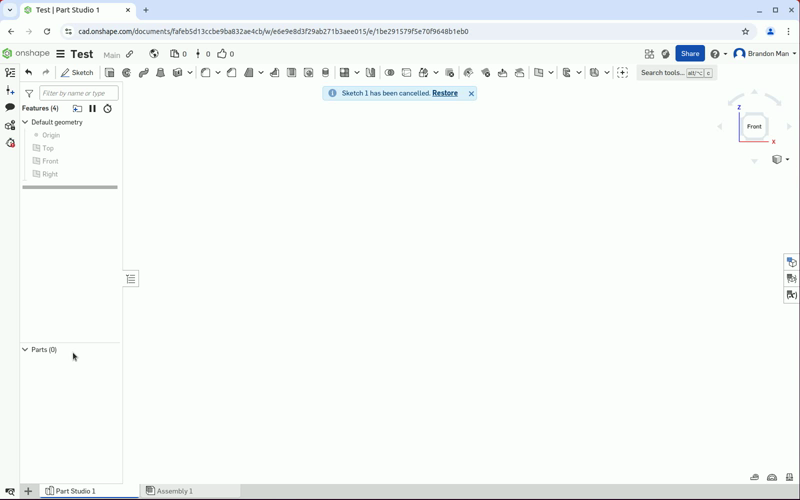
key(shift+y)
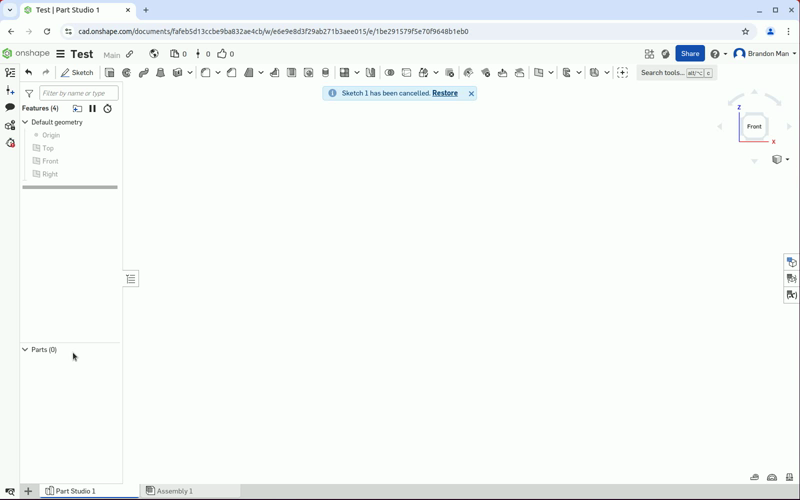
key(shift+s)
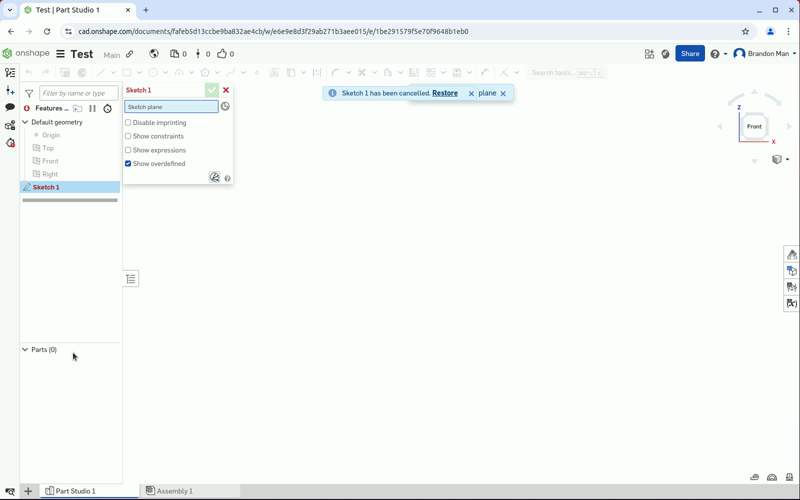
mouse_move(73, 163)
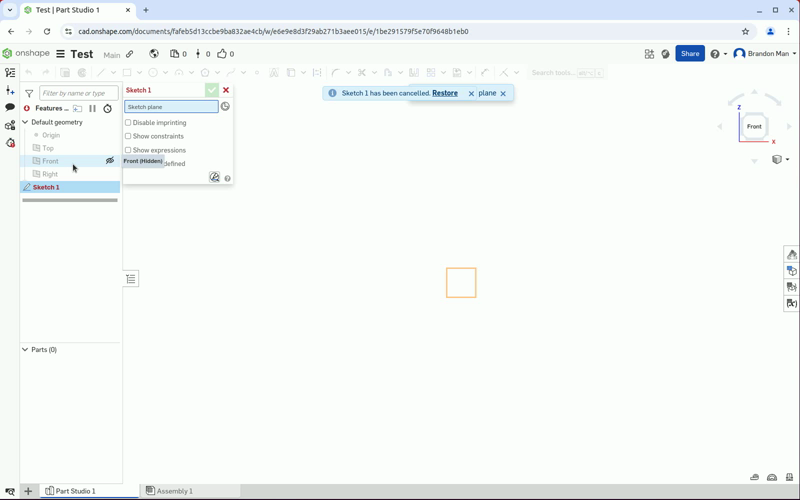
click(73, 163)
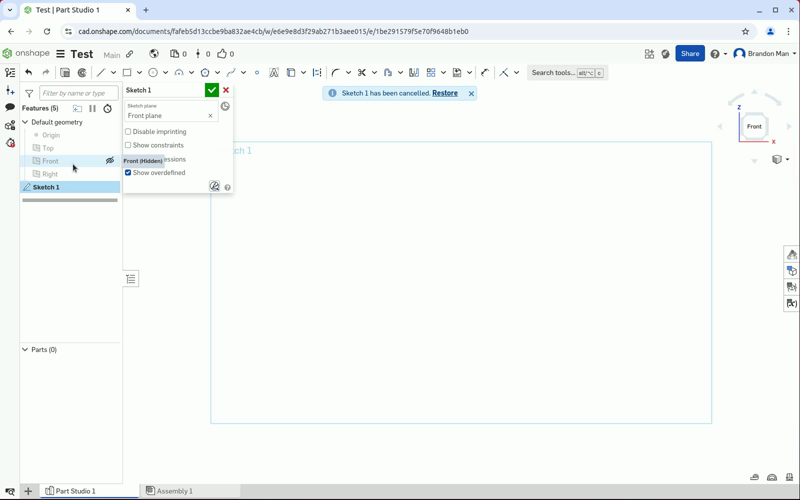
mouse_move(73, 352)
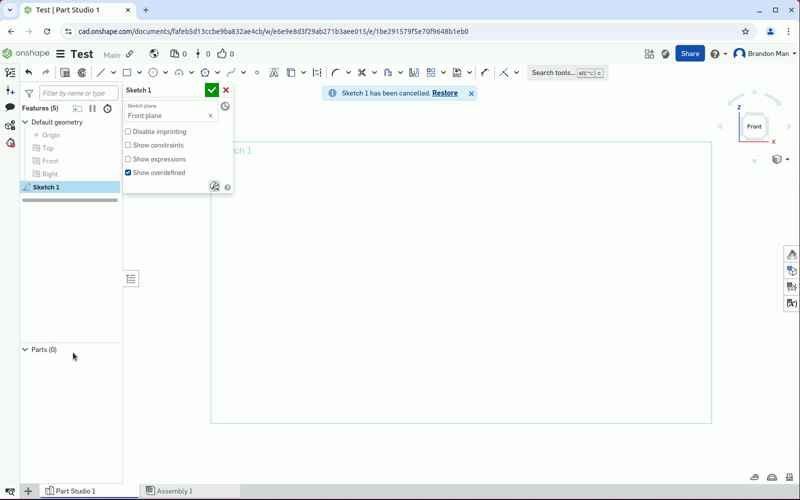
key(y)
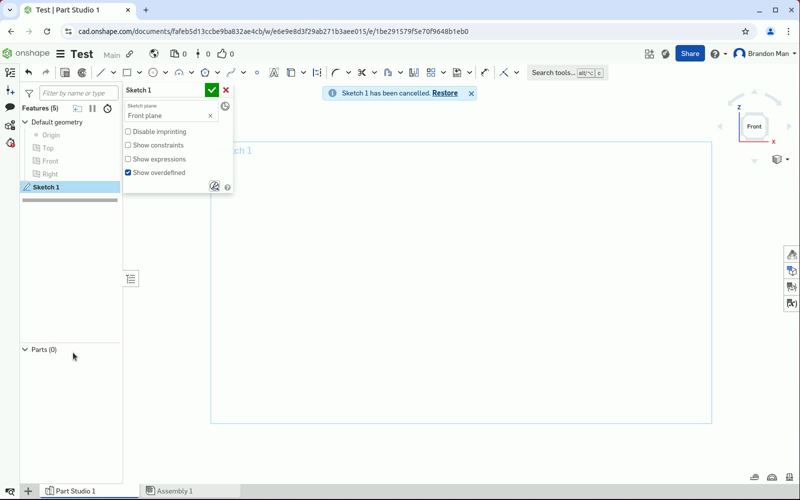
key(l)
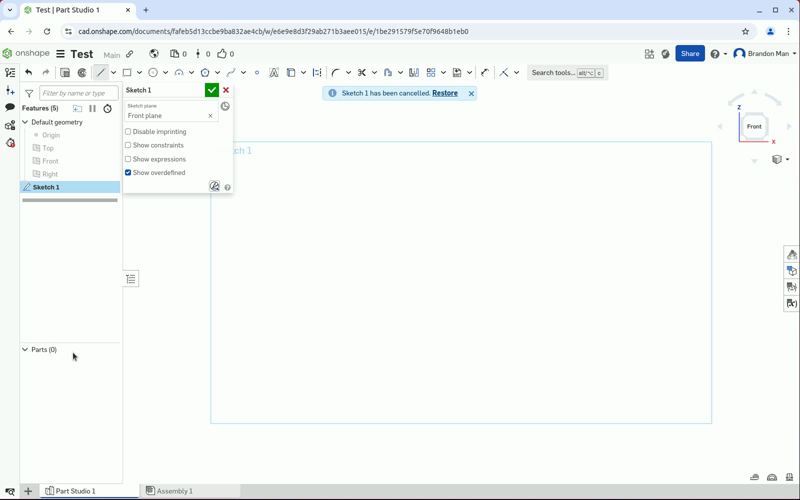
key_down(shift)
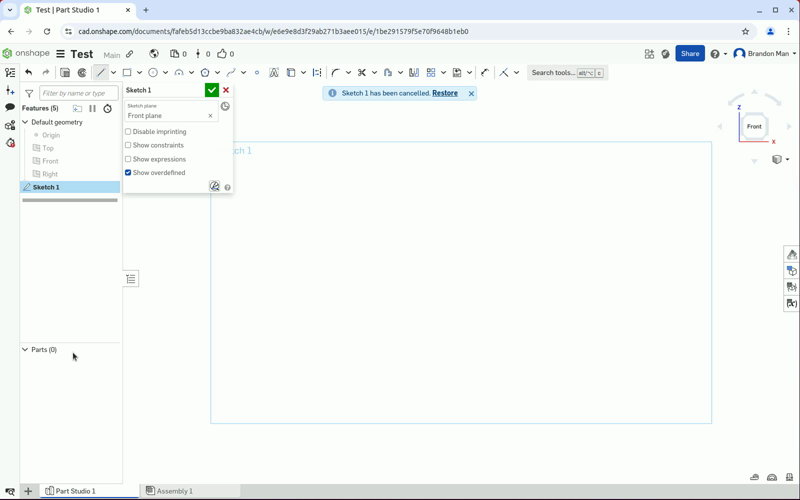
mouse_move(348, 335)
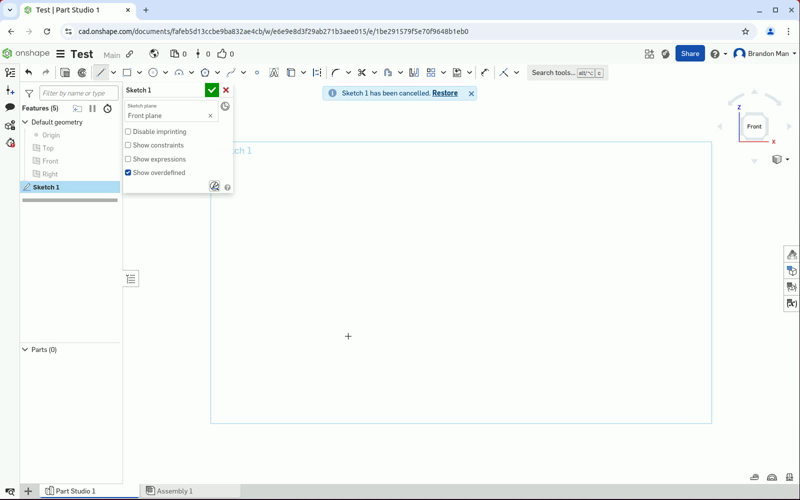
click(348, 335)
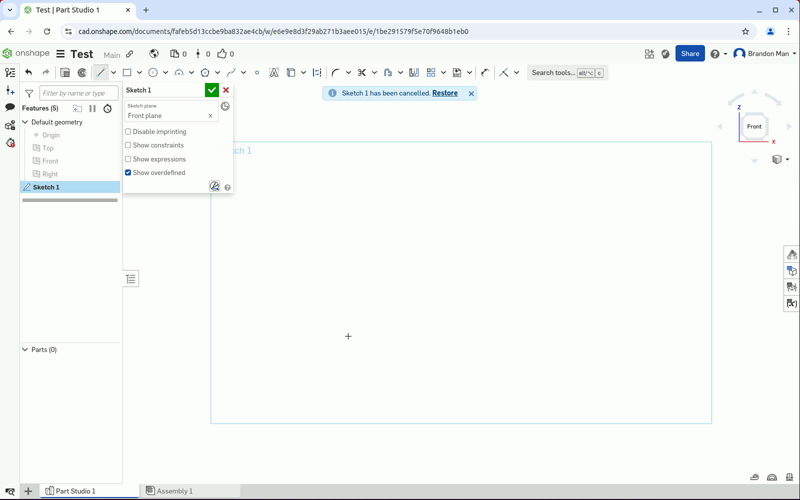
key_up(shift)
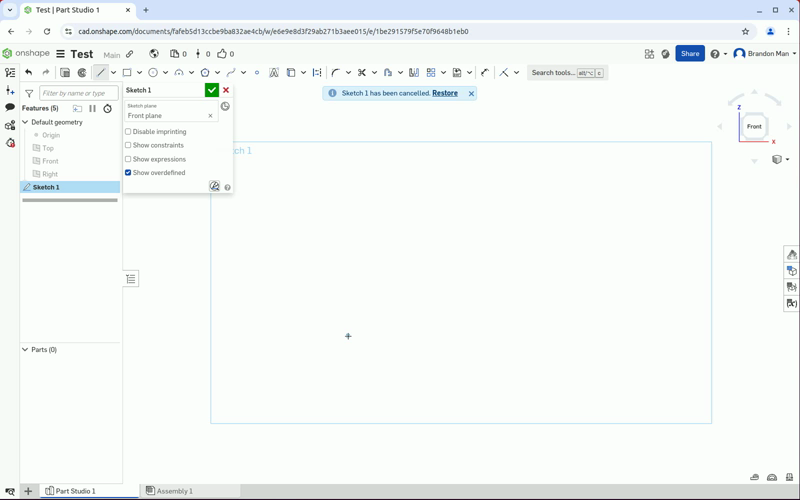
key_down(shift)
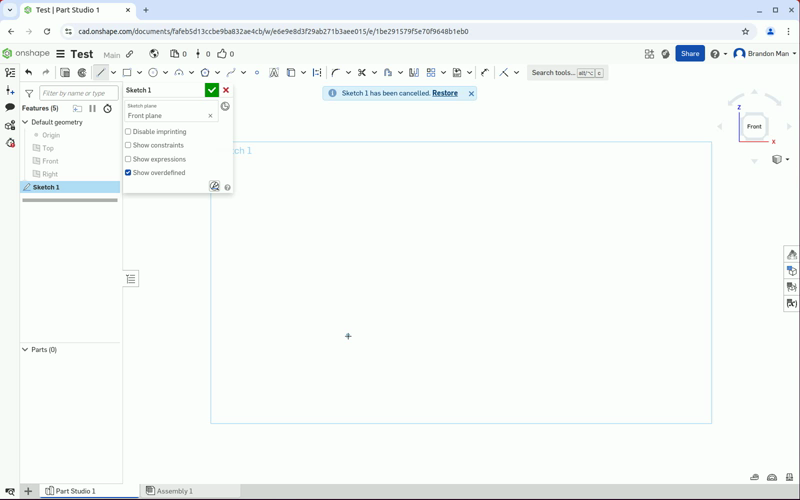
mouse_move(551, 335)
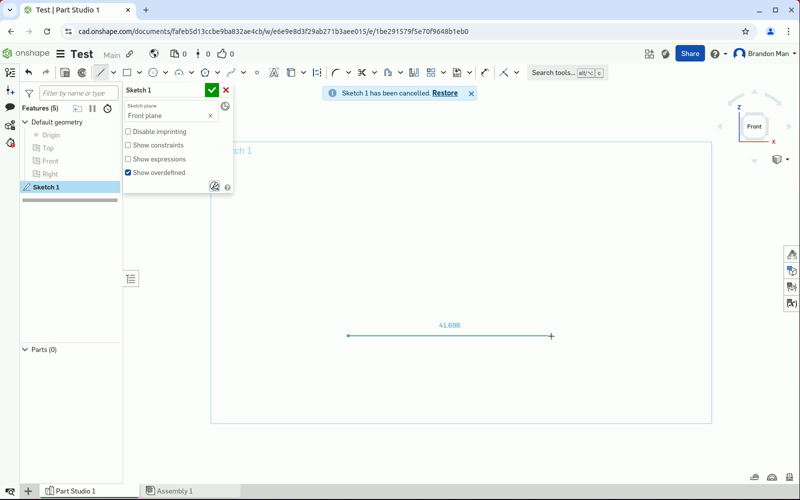
click(551, 335)
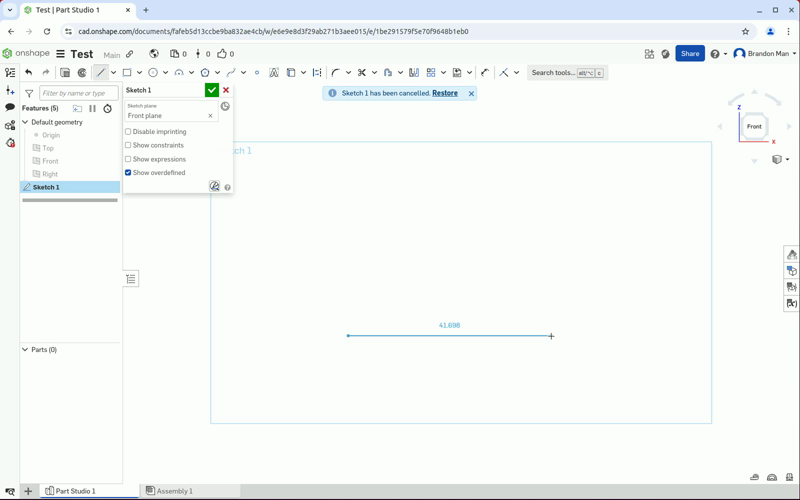
key_up(shift)
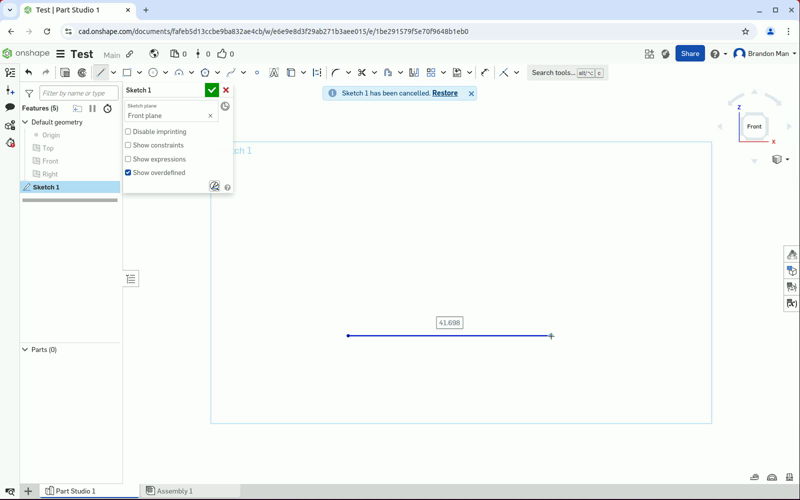
key_down(shift)
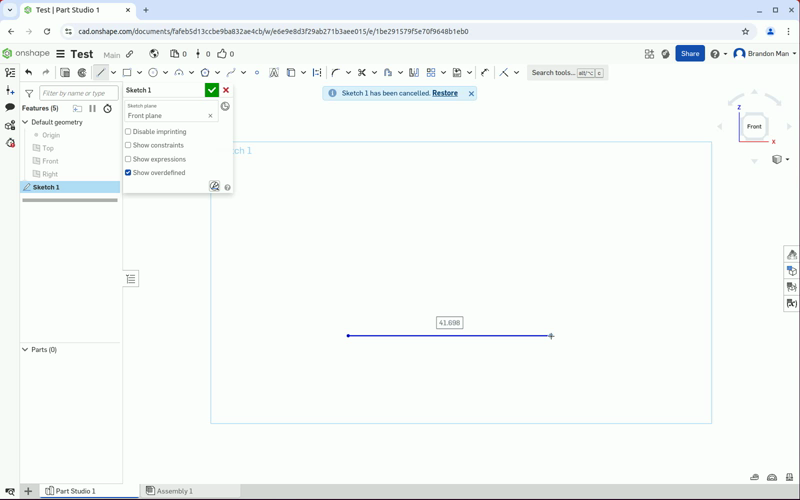
mouse_move(581, 335)
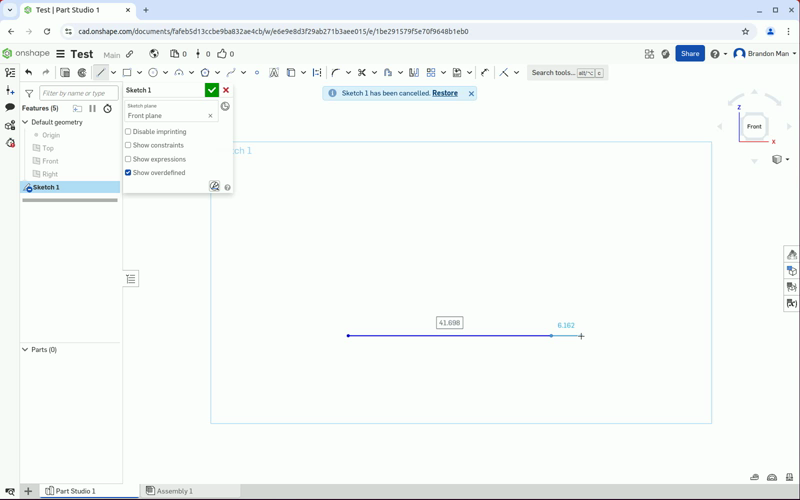
mouse_move(551, 282)
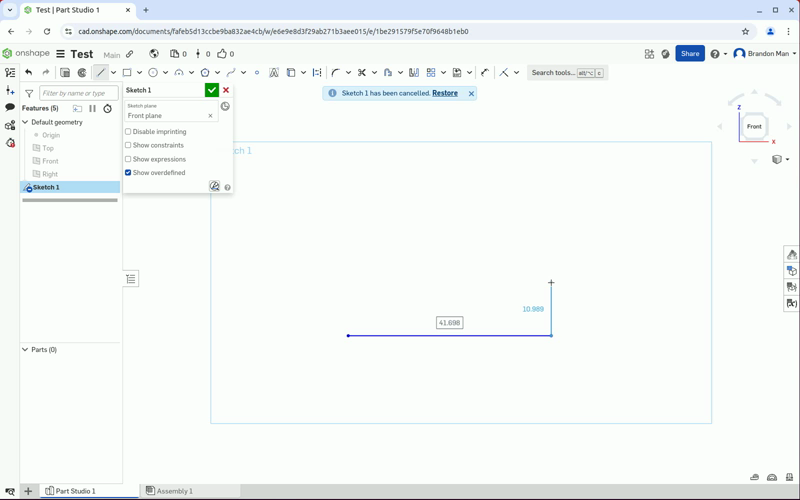
click(551, 282)
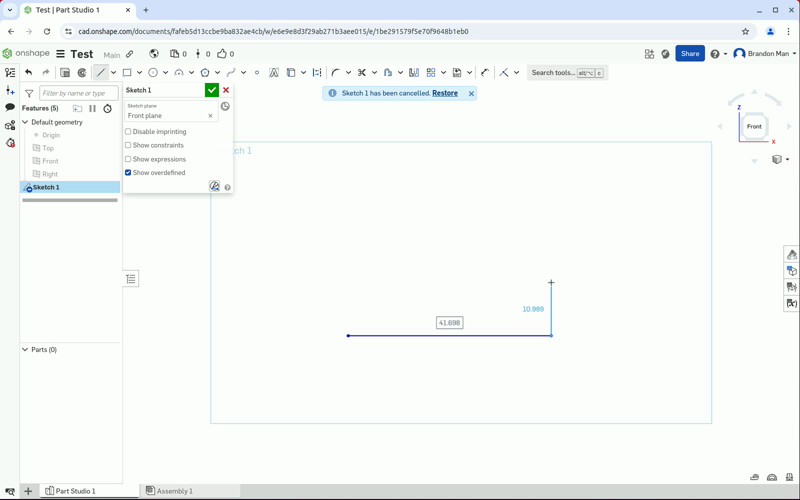
key_up(shift)
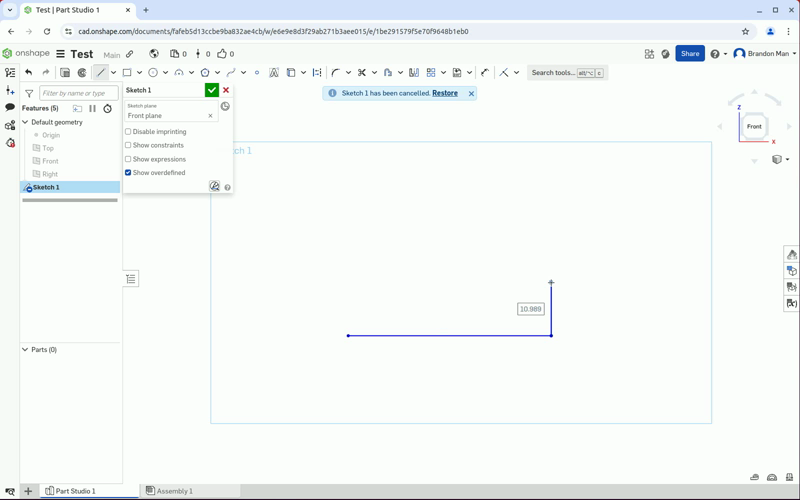
key_down(shift)
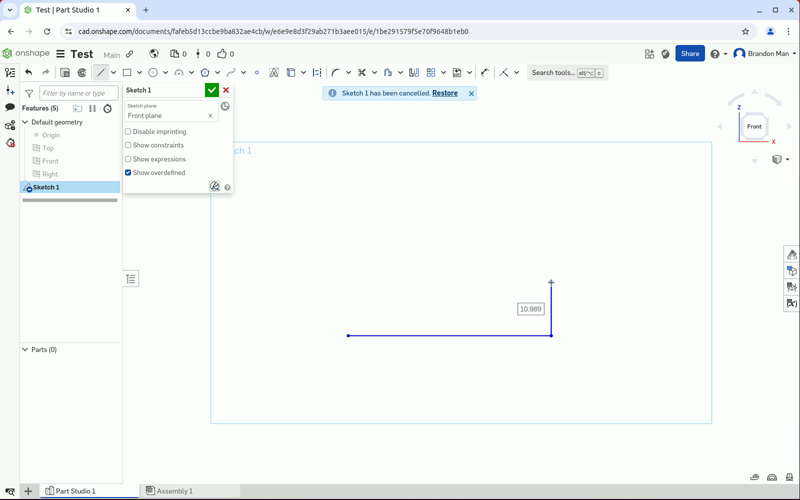
mouse_move(348, 282)
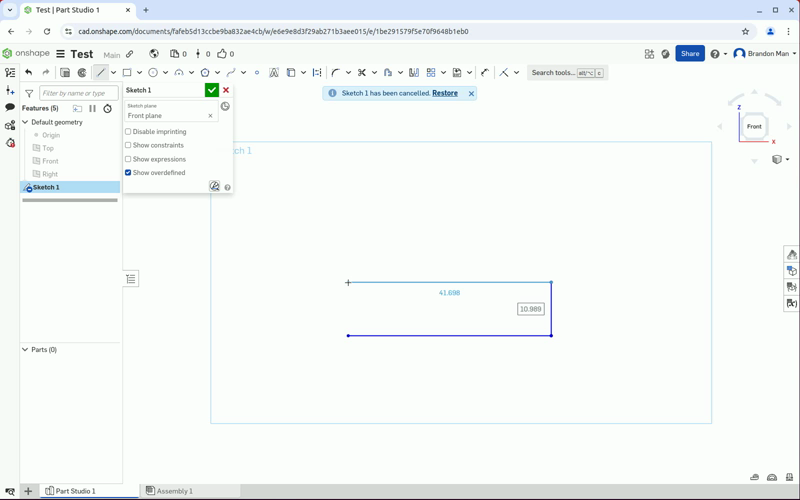
click(348, 282)
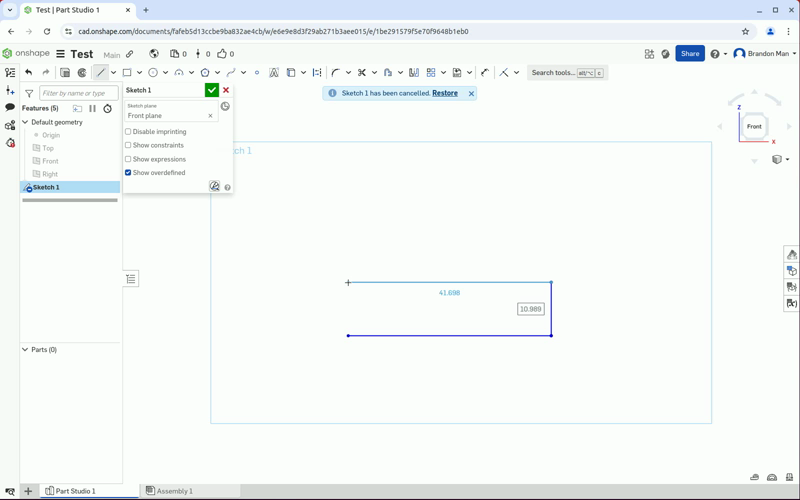
key_up(shift)
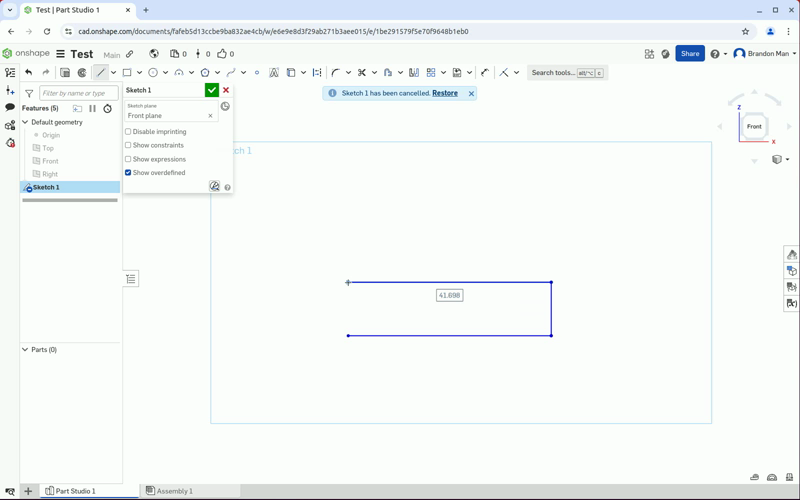
mouse_move(378, 282)
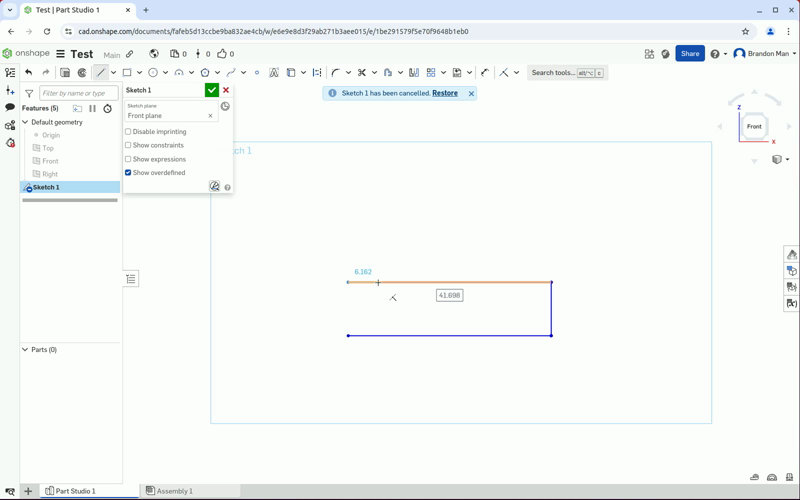
key_down(shift)
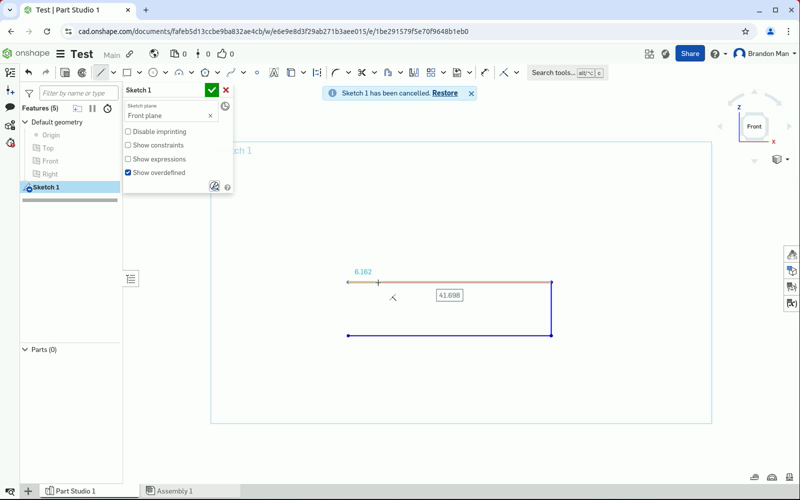
mouse_move(348, 335)
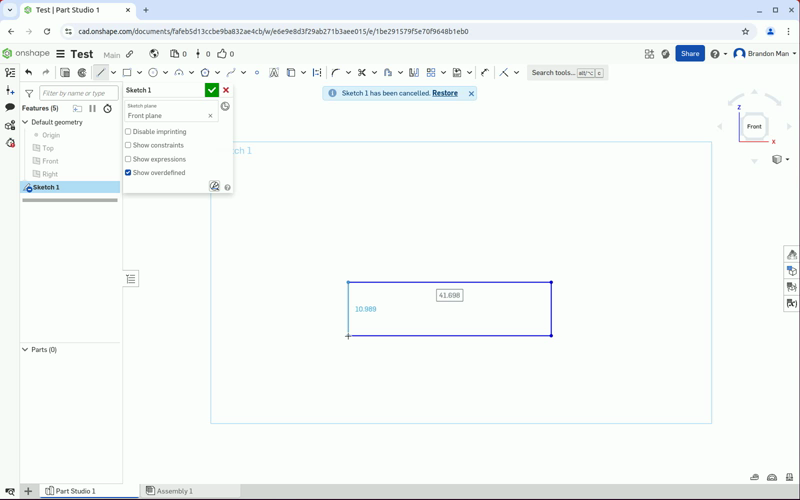
key_up(shift)
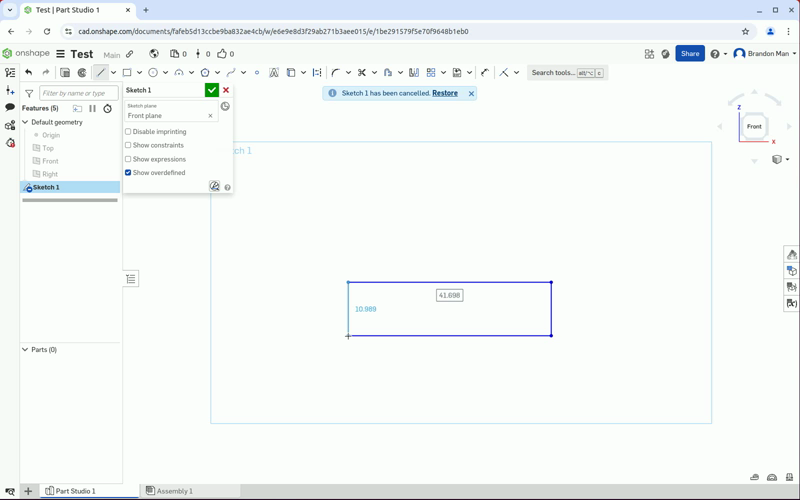
click(348, 335)
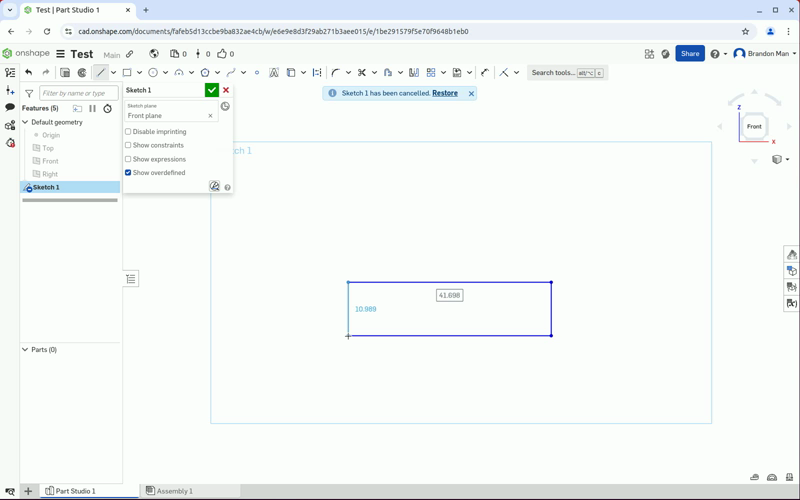
key(esc)
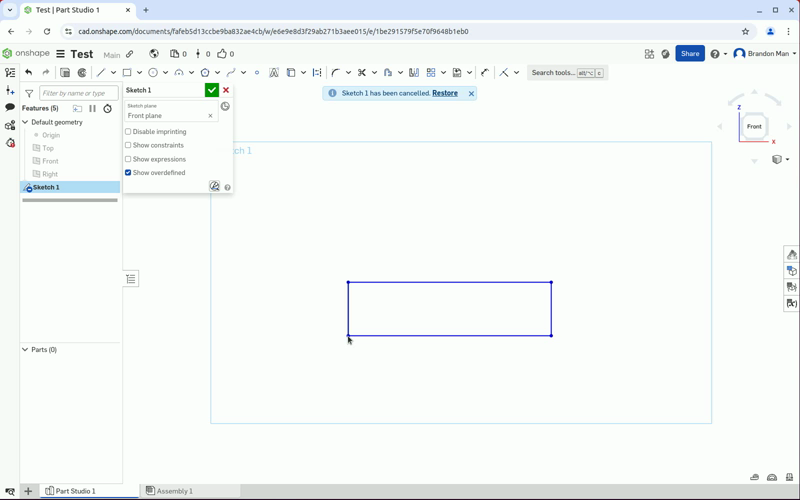
mouse_move(375, 312)
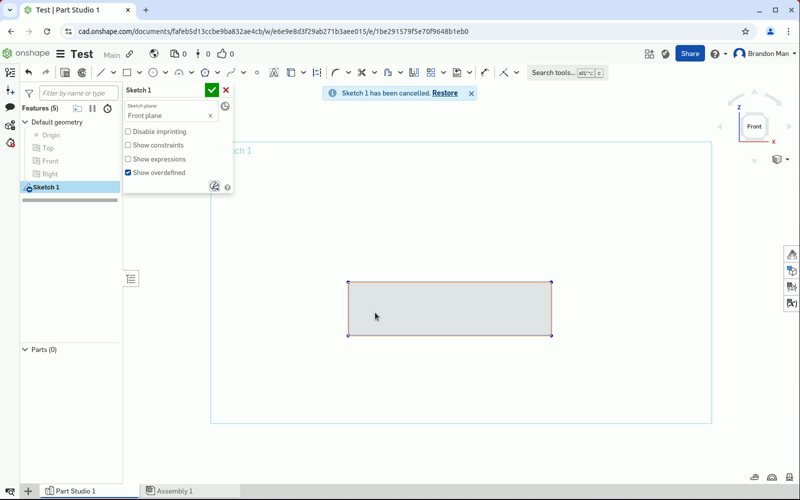
click(375, 312)
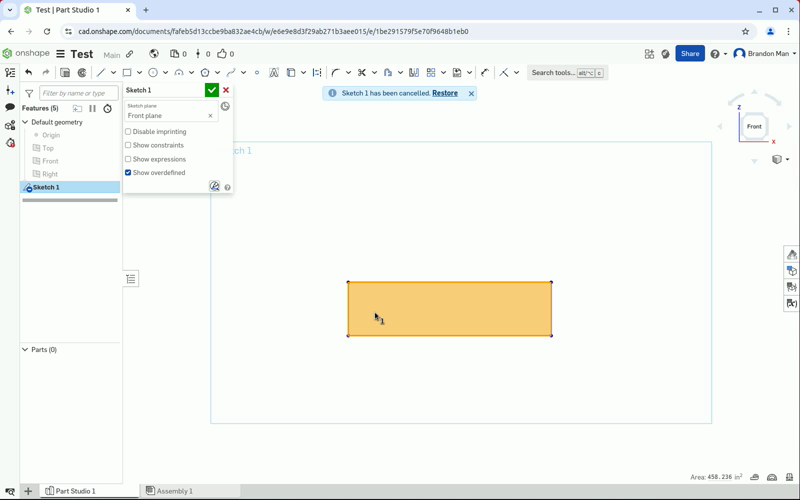
mouse_move(73, 352)
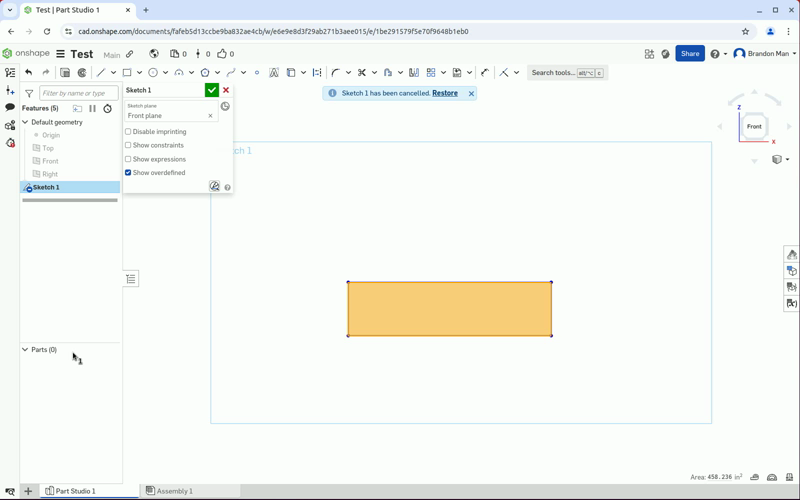
key(shift+y)
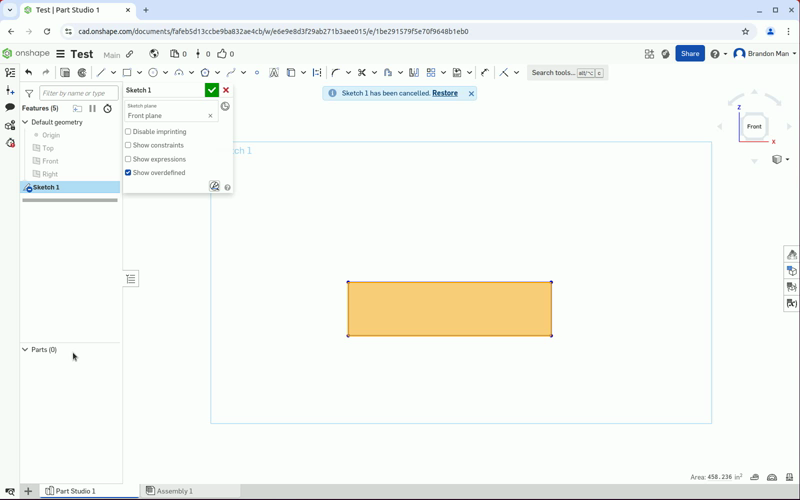
key(shift+e)
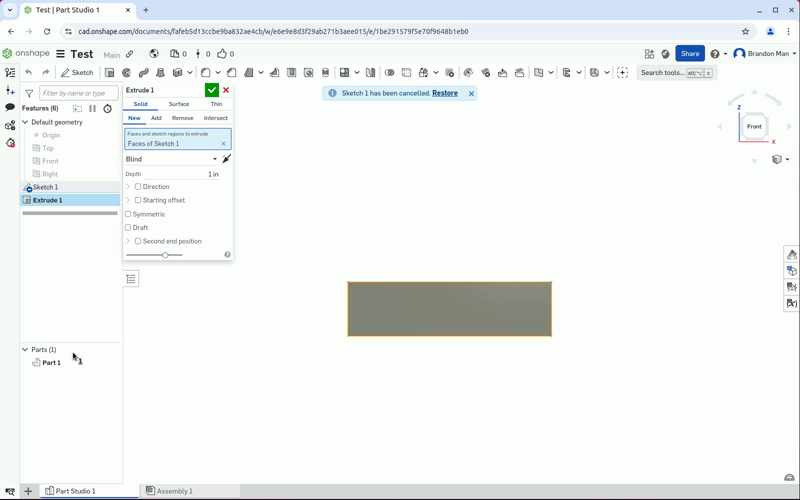
mouse_move(143, 106)
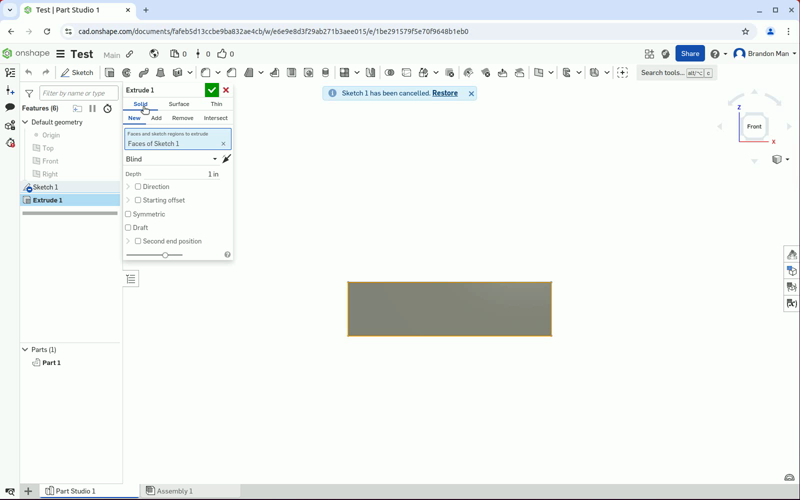
click(143, 106)
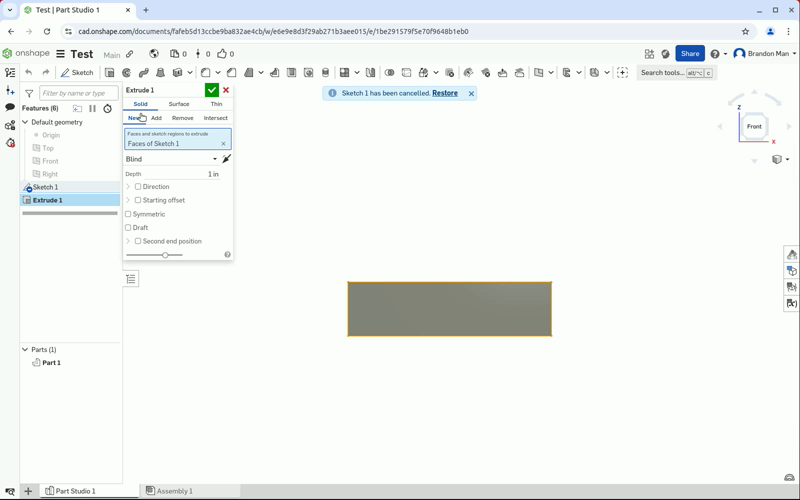
mouse_move(137, 120)
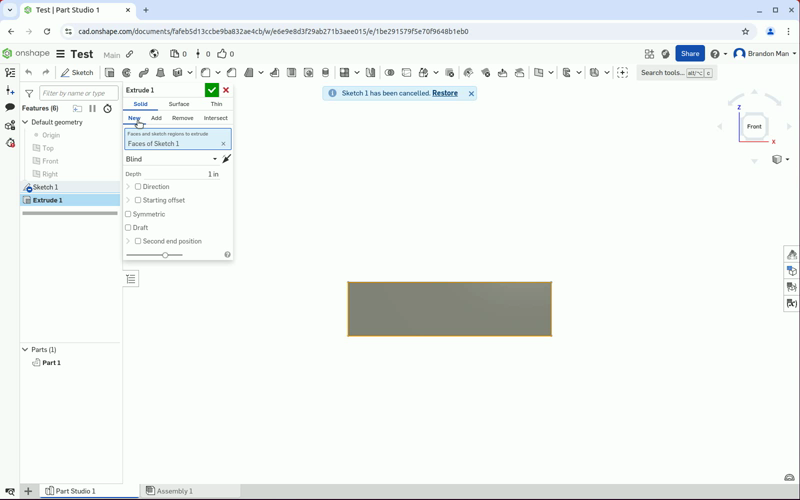
click(137, 120)
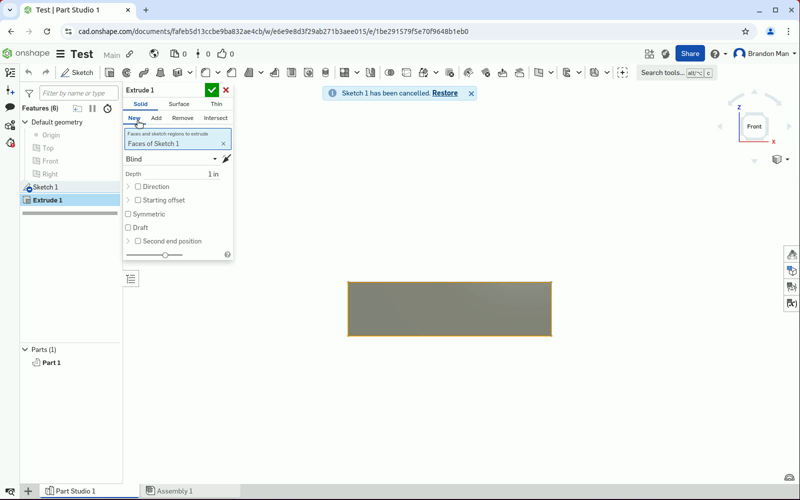
key(tab, 4)
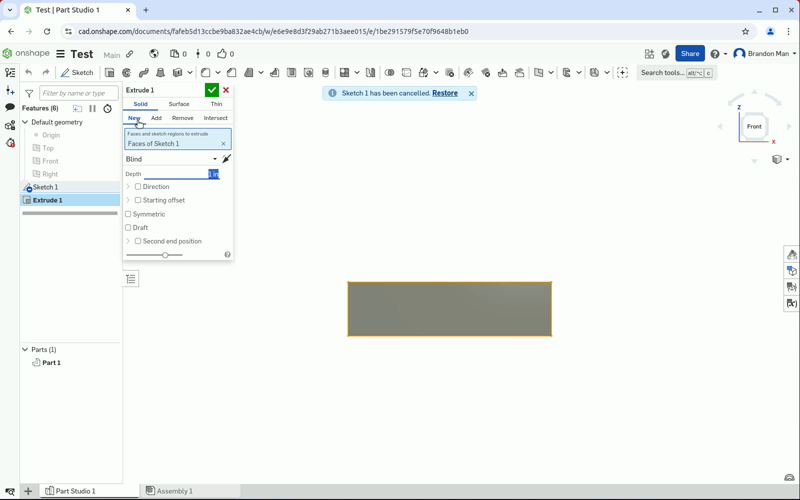
text(6.981)
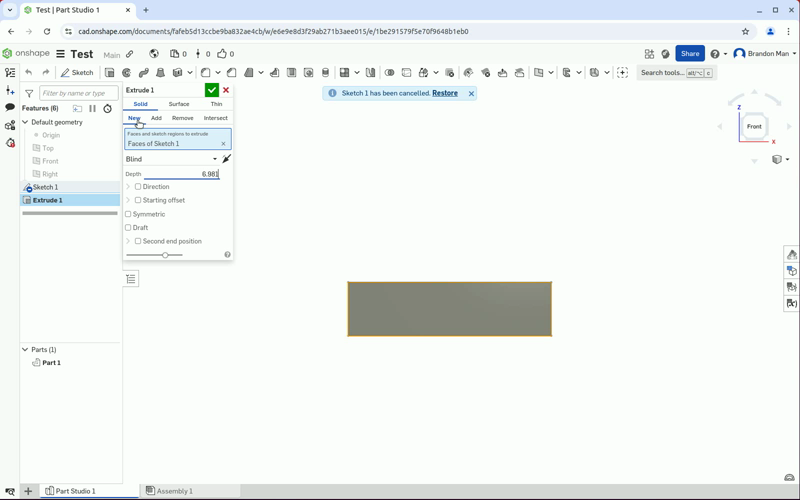
key(enter)
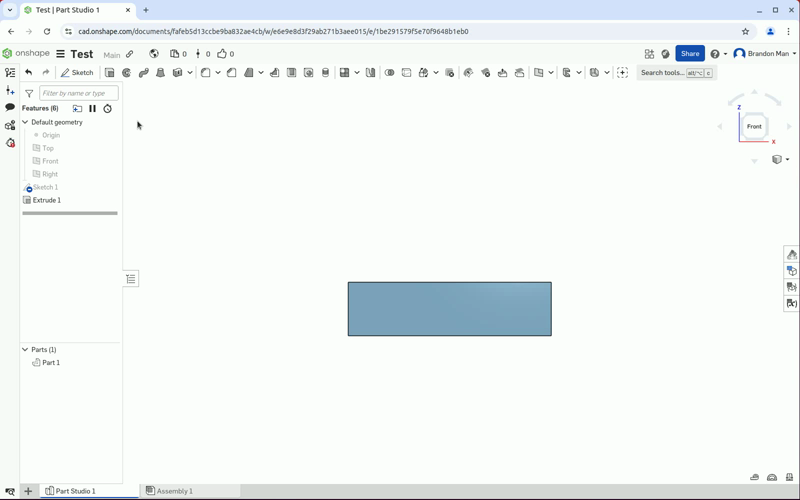
key(shift+h)
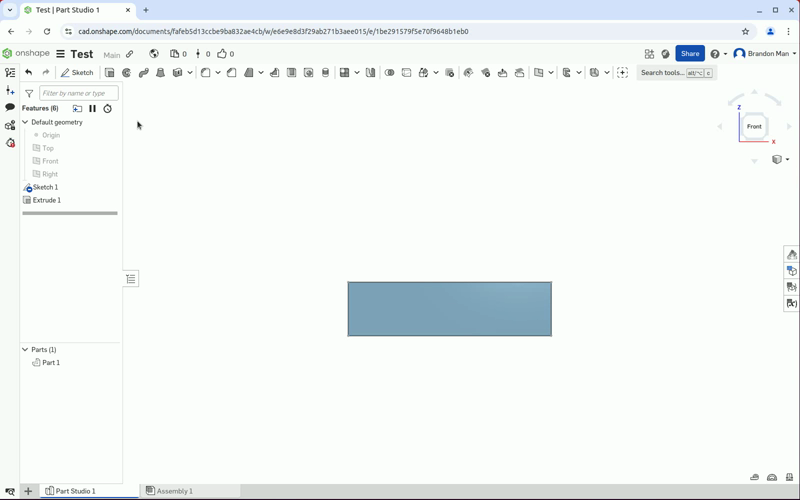
key(shift+h)
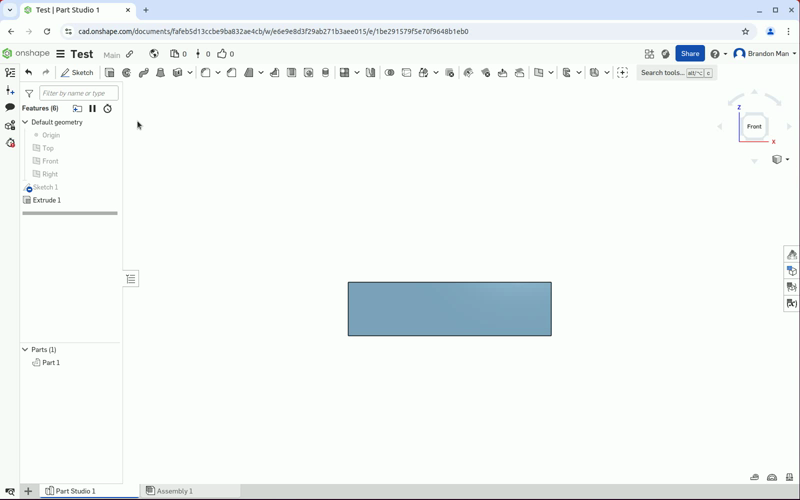
mouse_move(73, 189)
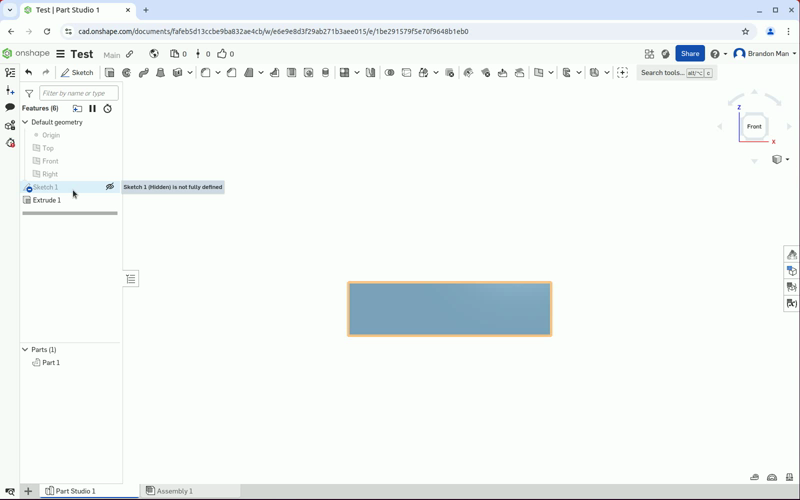
click(73, 189)
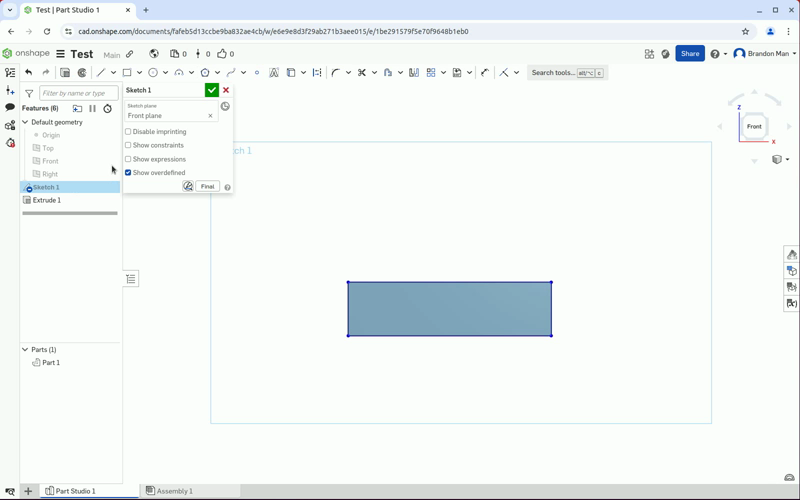
mouse_move(229, 92)
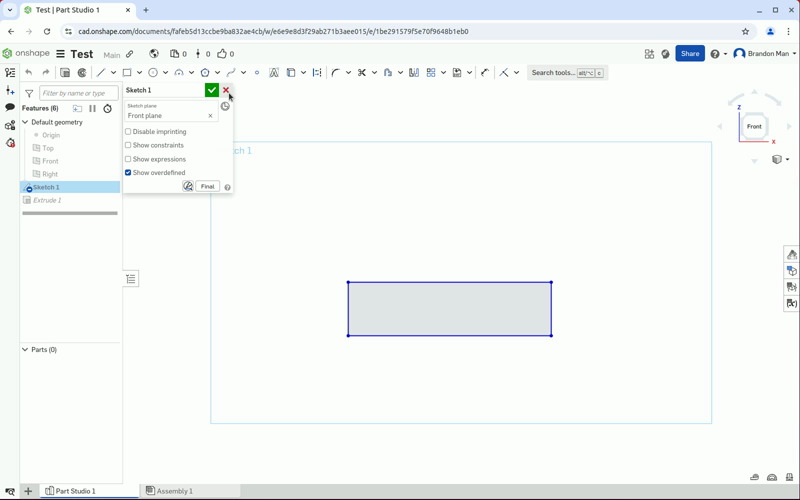
click(229, 92)
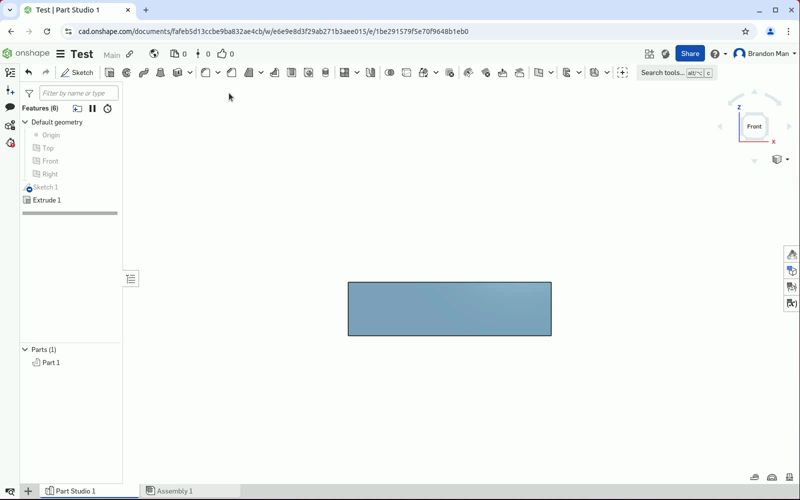
mouse_move(541, 75)
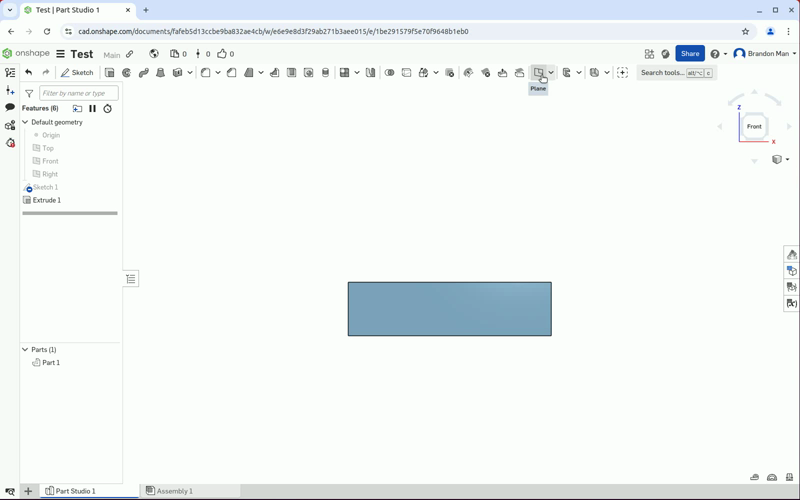
click(541, 75)
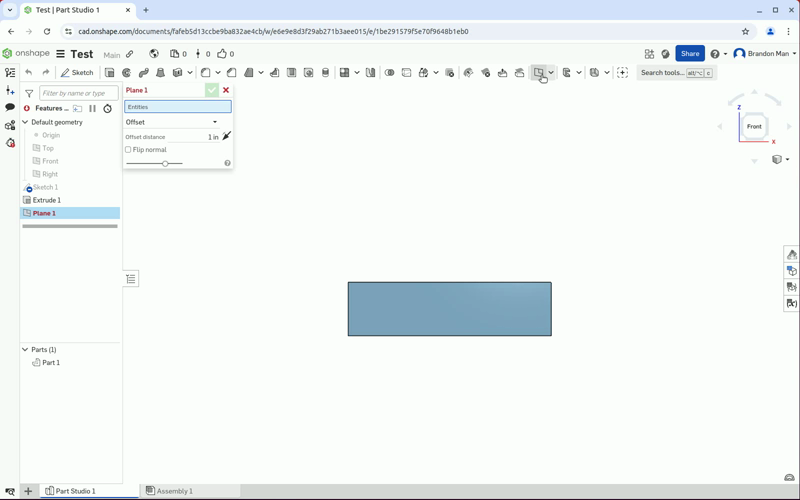
mouse_move(73, 163)
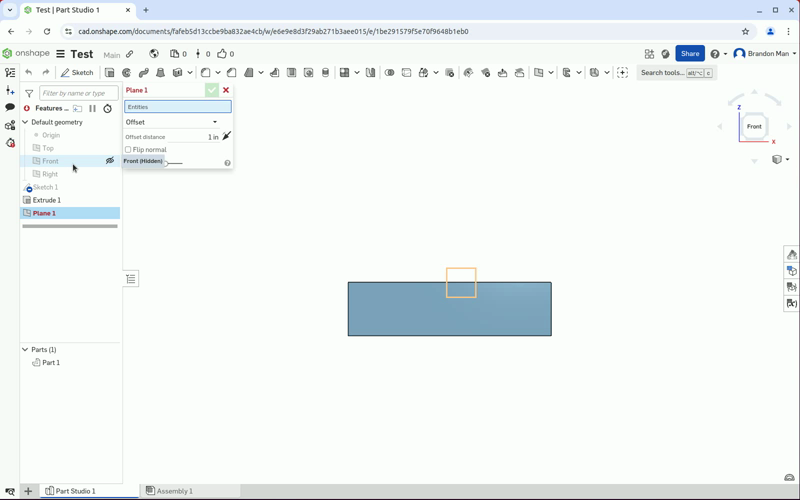
click(73, 163)
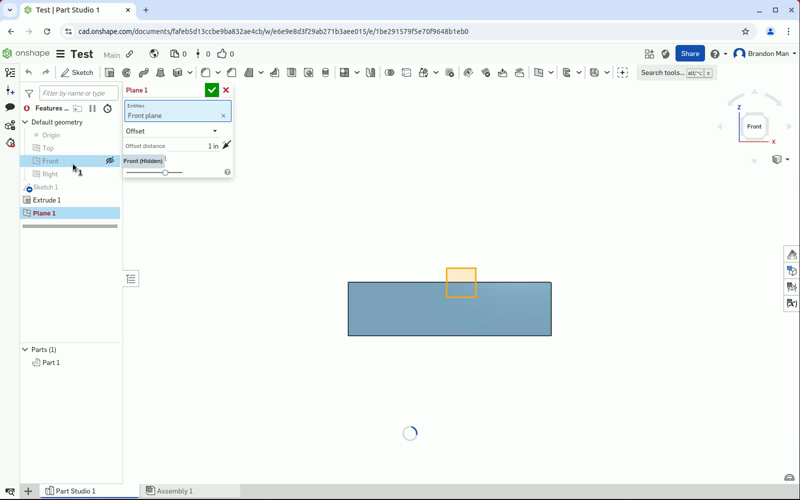
key(tab, 2)
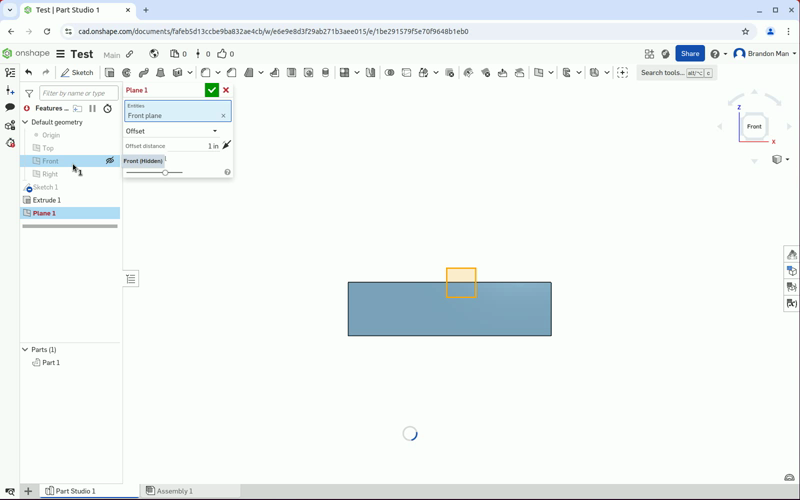
text(6.994)
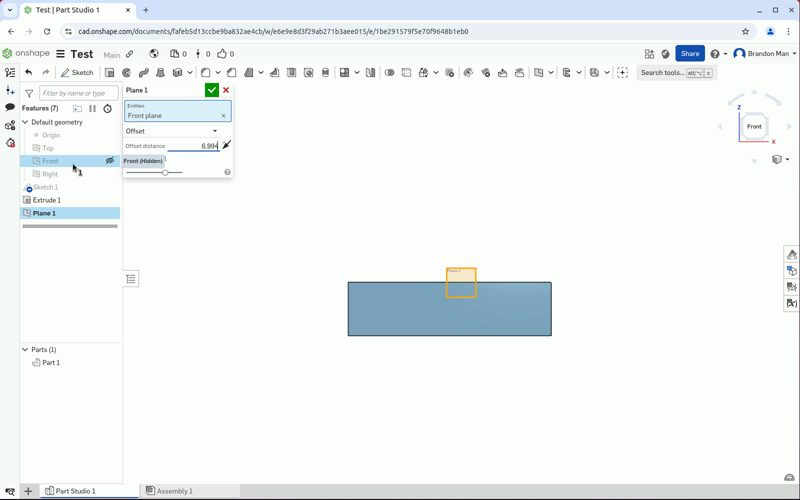
key(enter, 2)
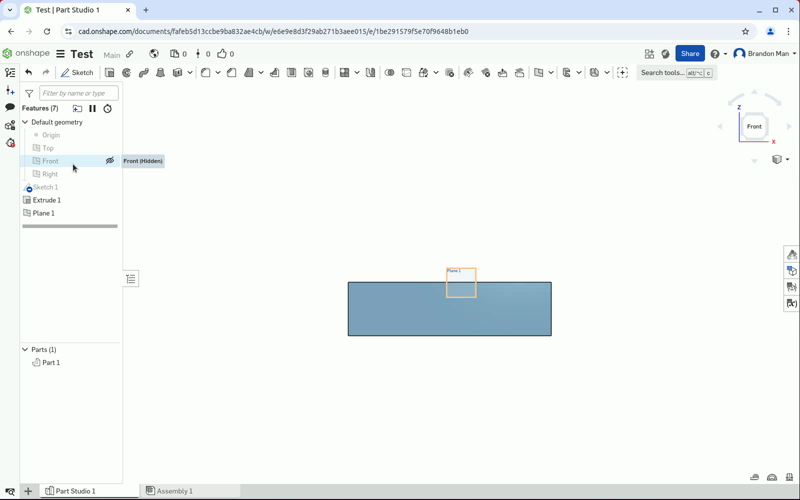
key(shift+s)
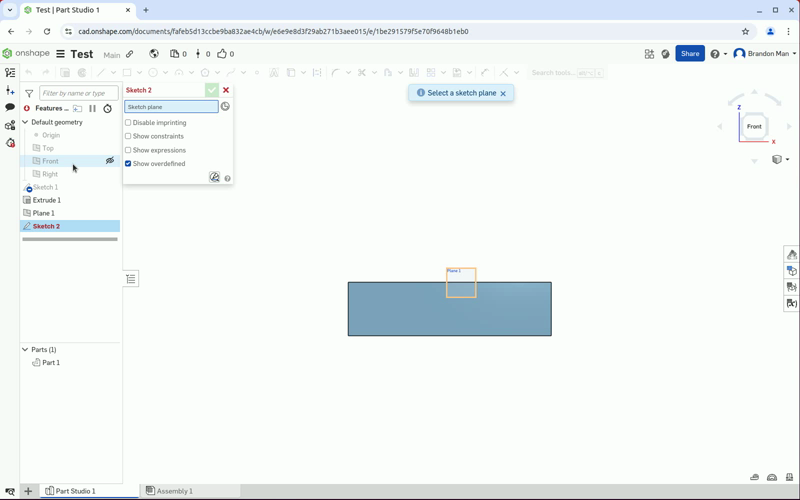
mouse_move(73, 215)
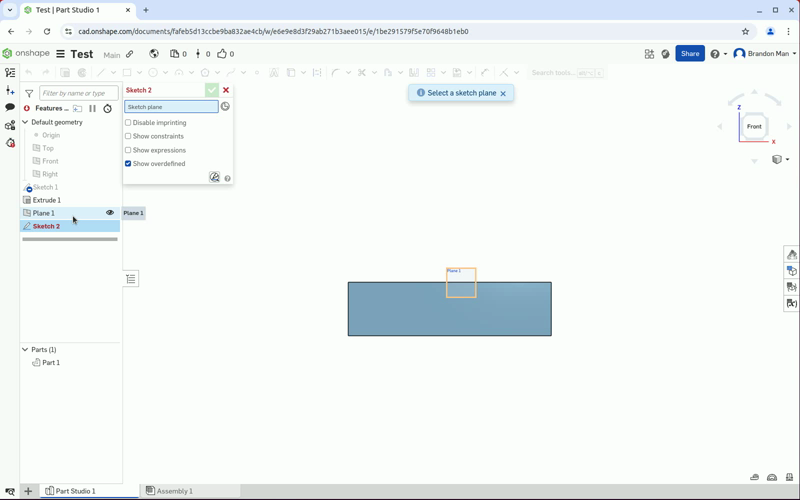
click(73, 215)
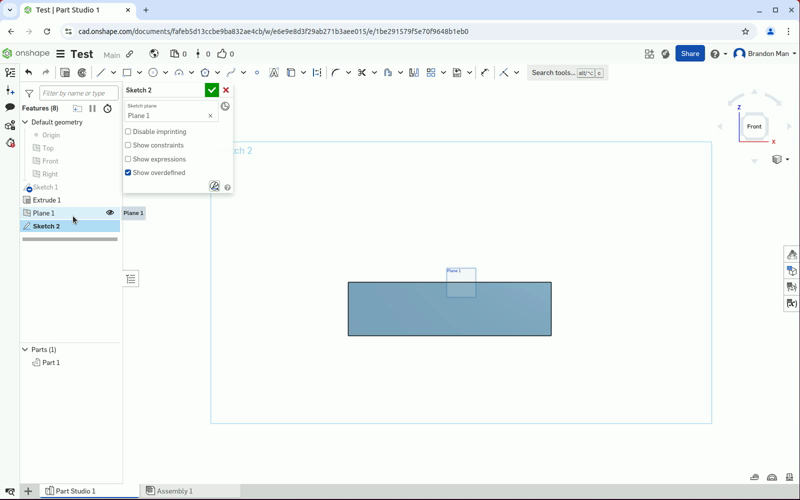
mouse_move(73, 352)
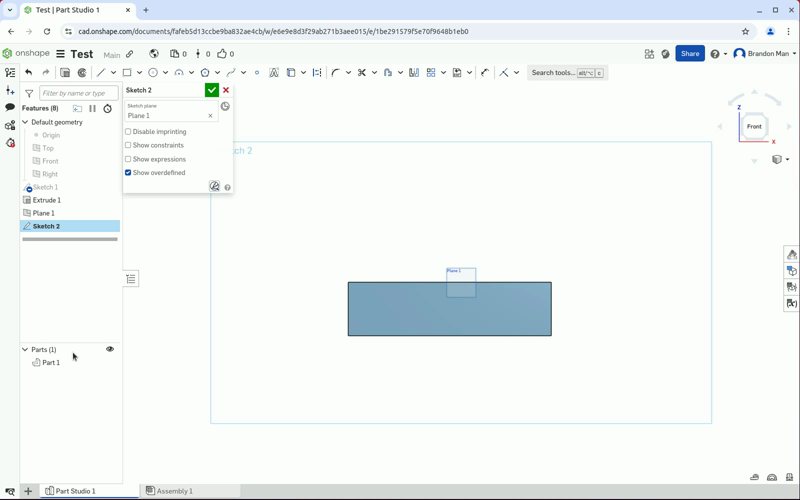
key(y)
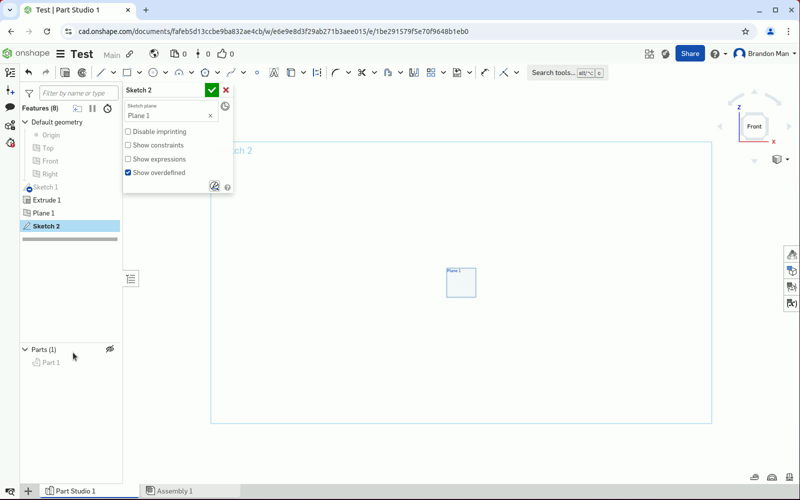
key(c)
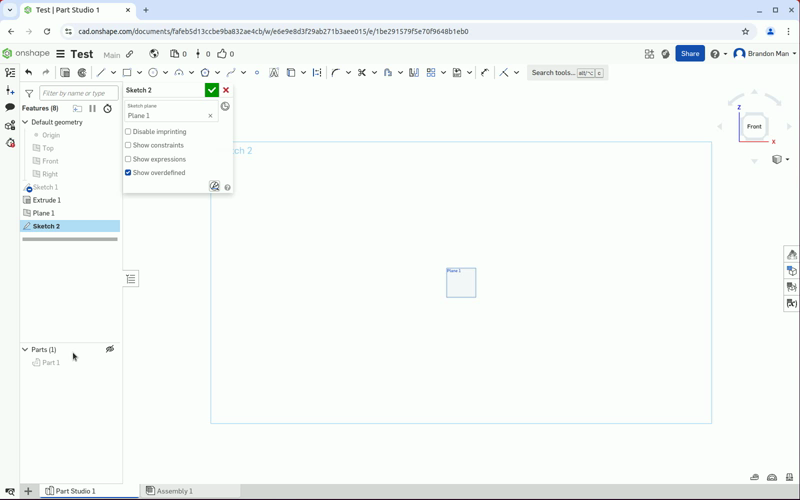
key_down(shift)
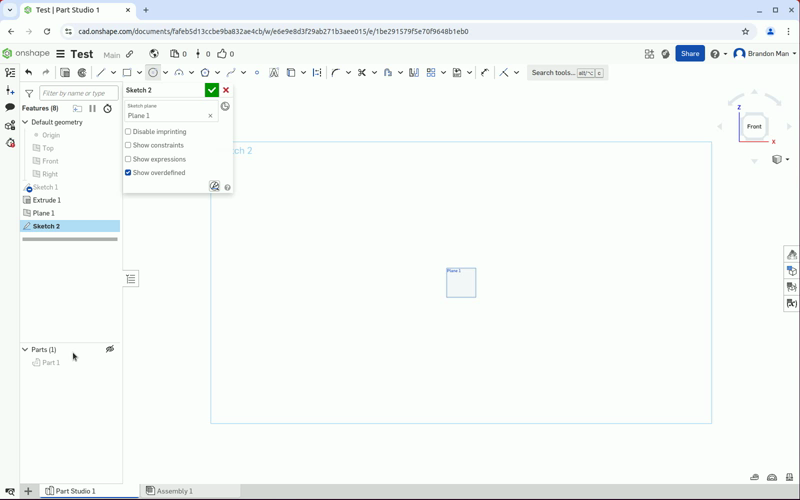
mouse_move(369, 308)
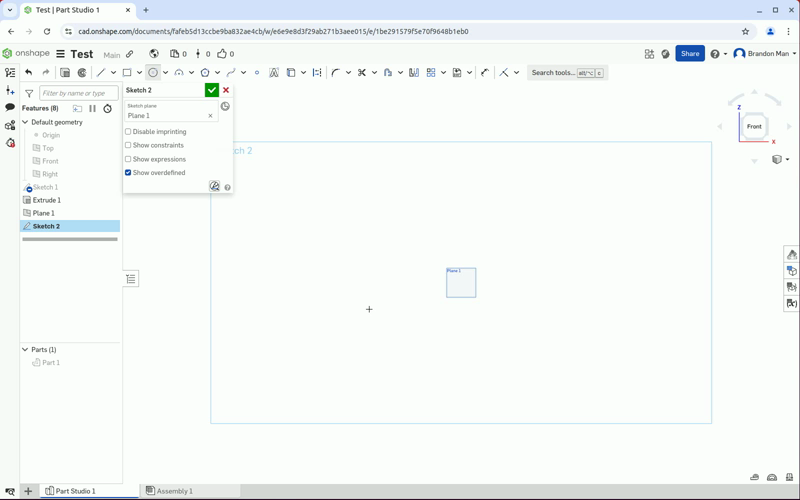
click(369, 308)
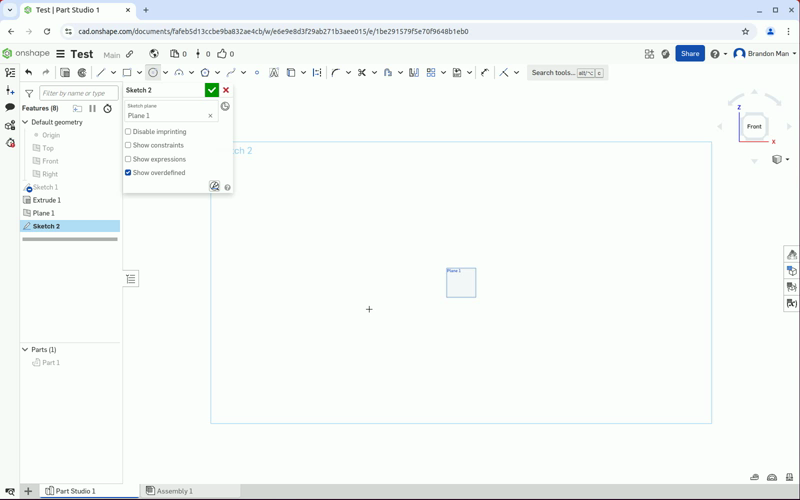
key_up(shift)
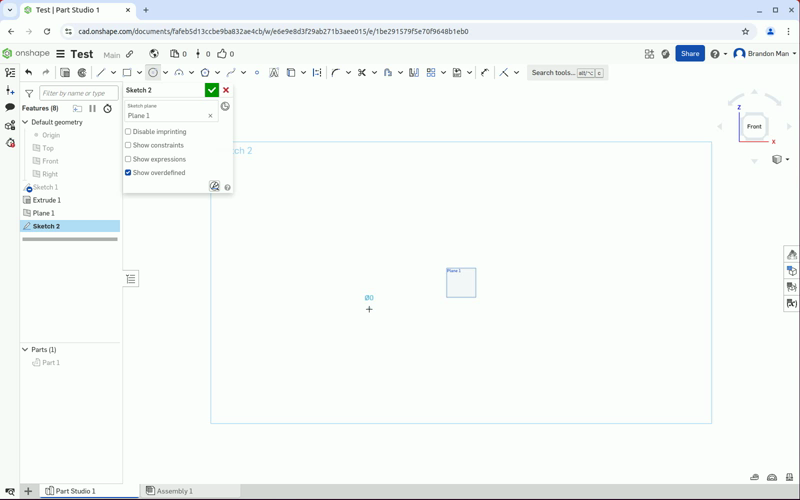
mouse_move(382, 308)
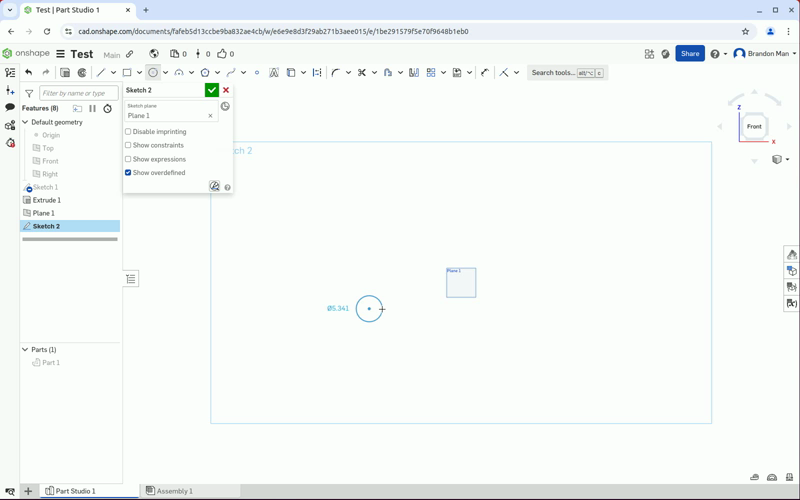
click(382, 308)
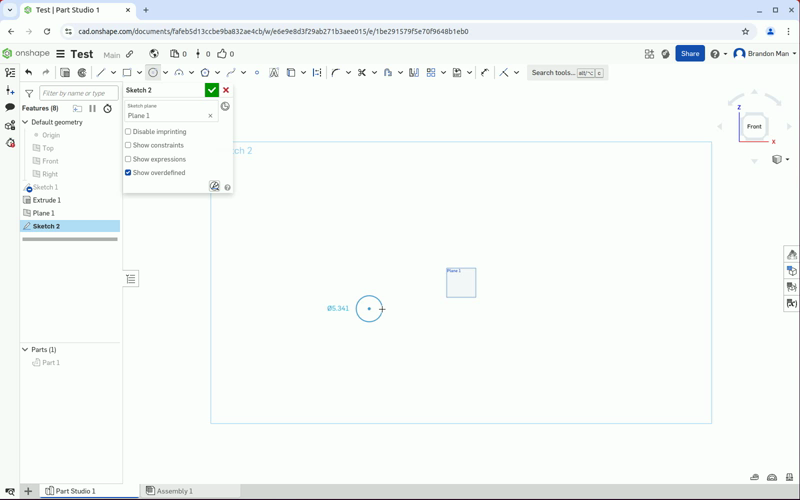
key(esc)
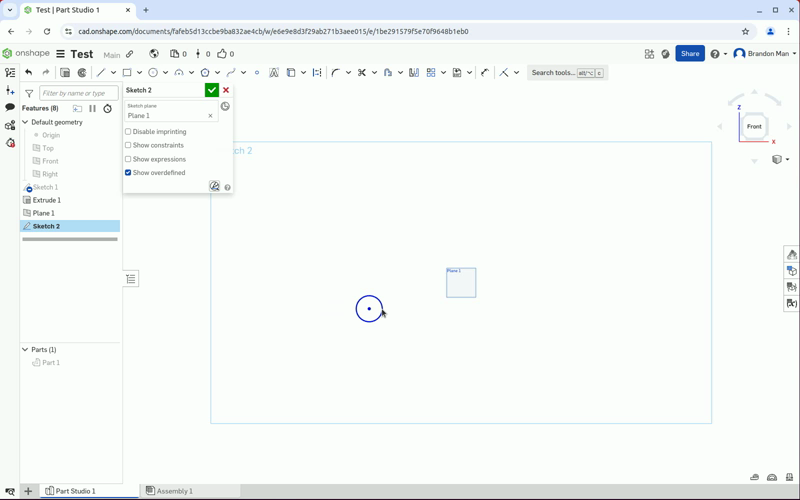
mouse_move(378, 302)
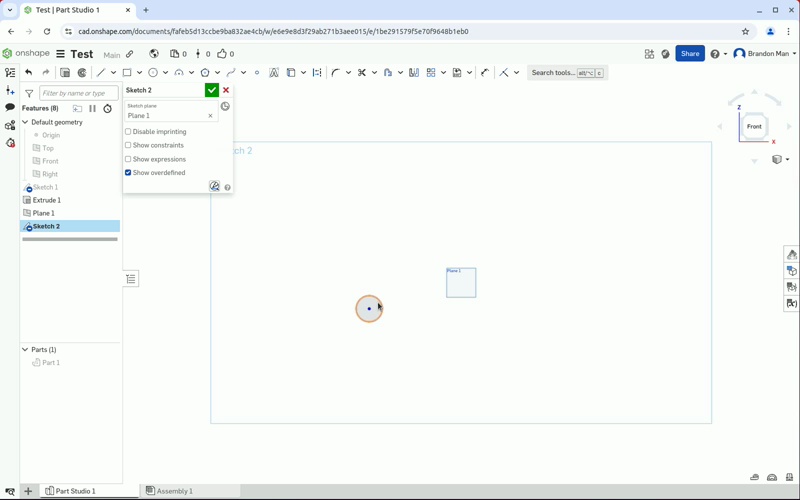
scroll(6)
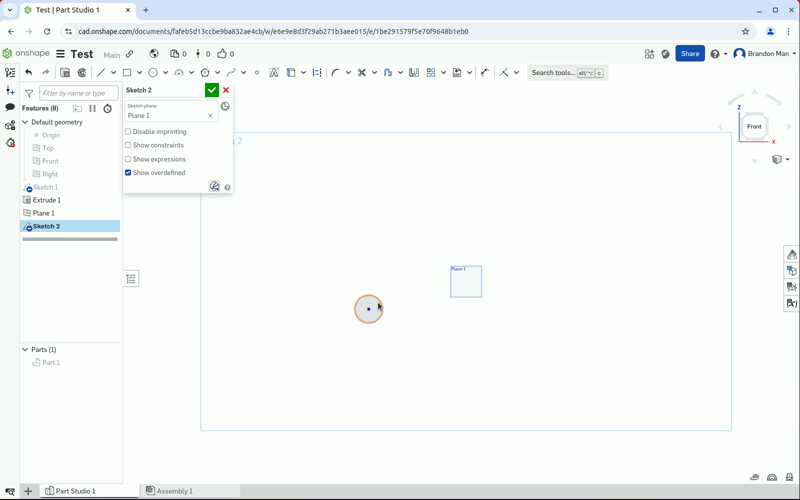
scroll(6)
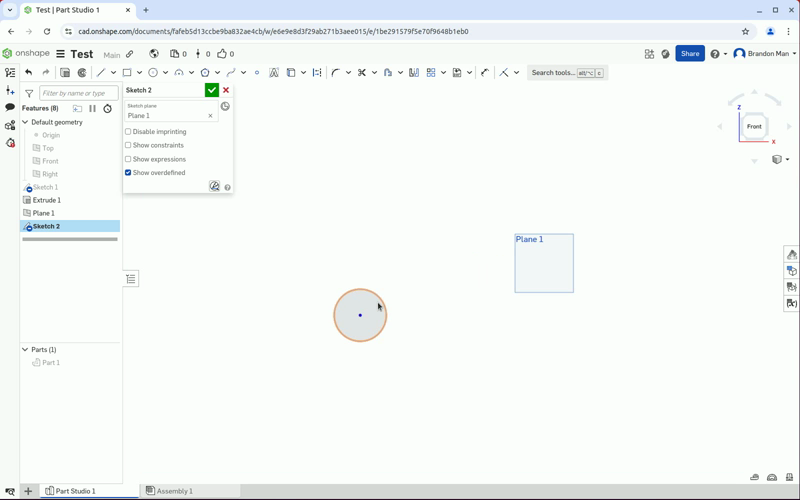
scroll(6)
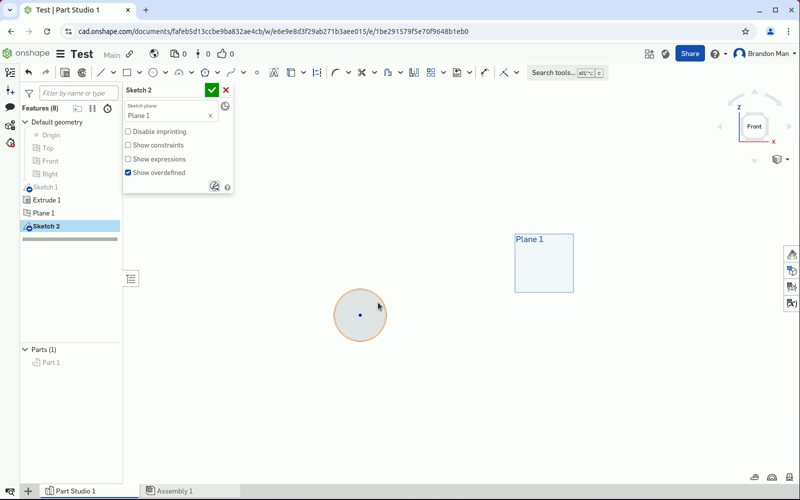
scroll(6)
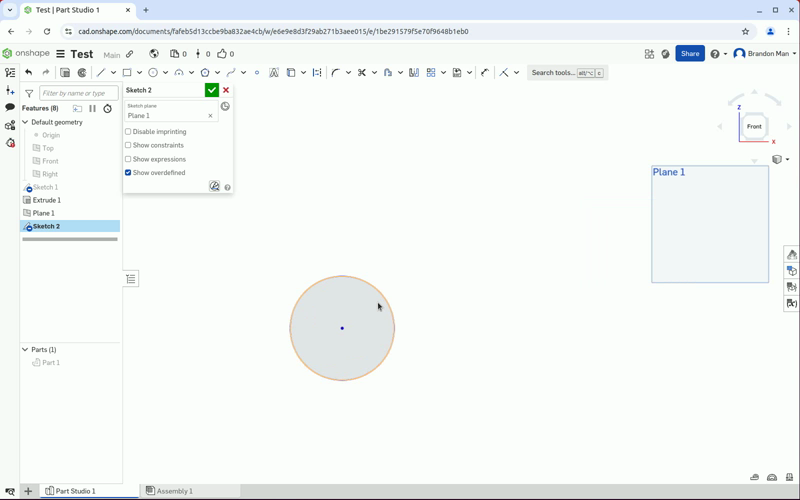
scroll(6)
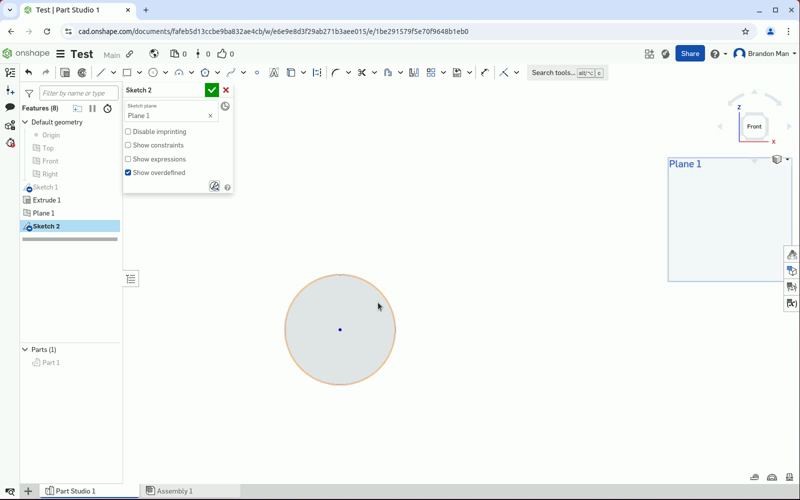
scroll(6)
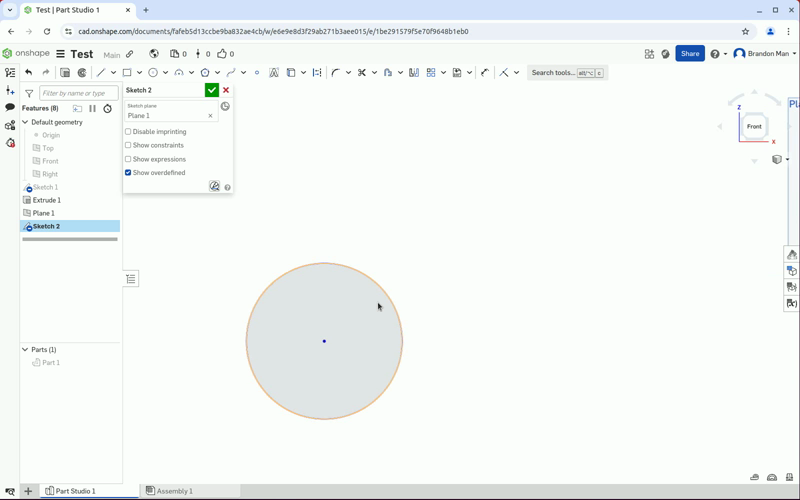
scroll(6)
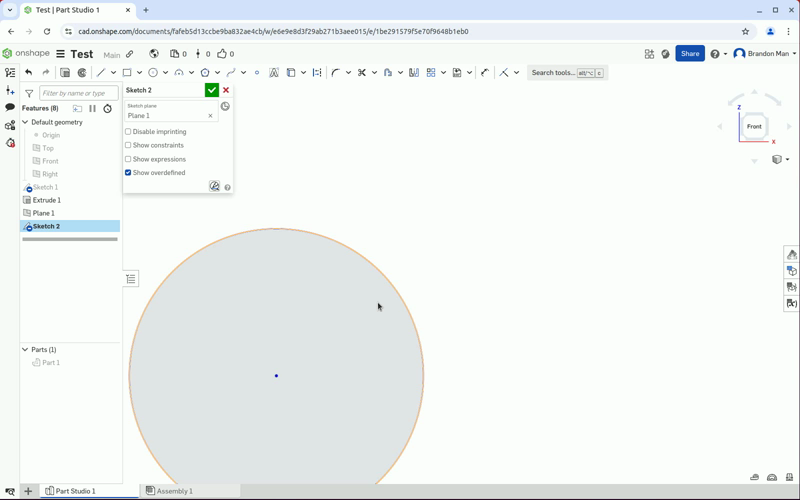
click(378, 302)
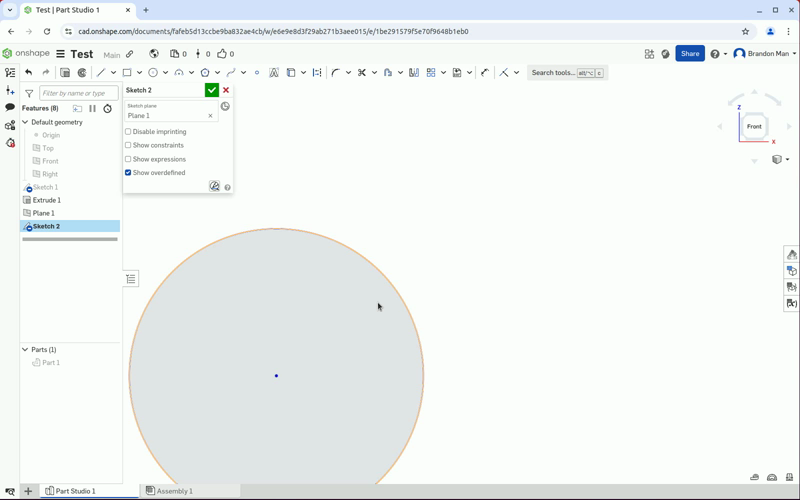
scroll(-6)
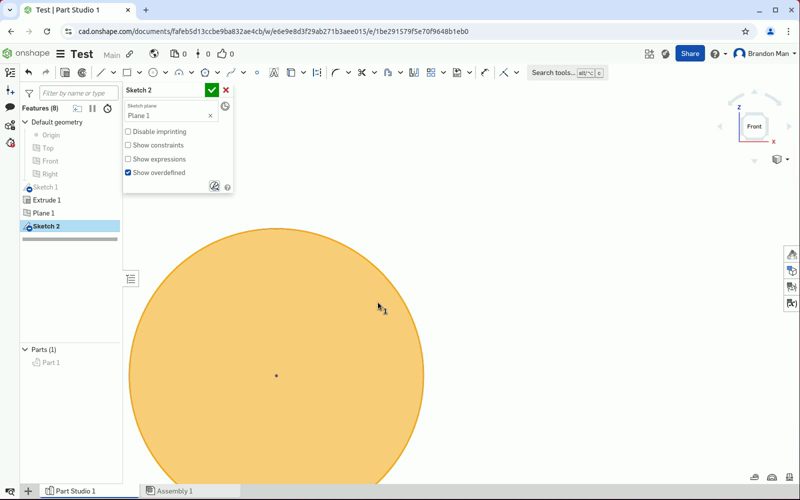
scroll(-6)
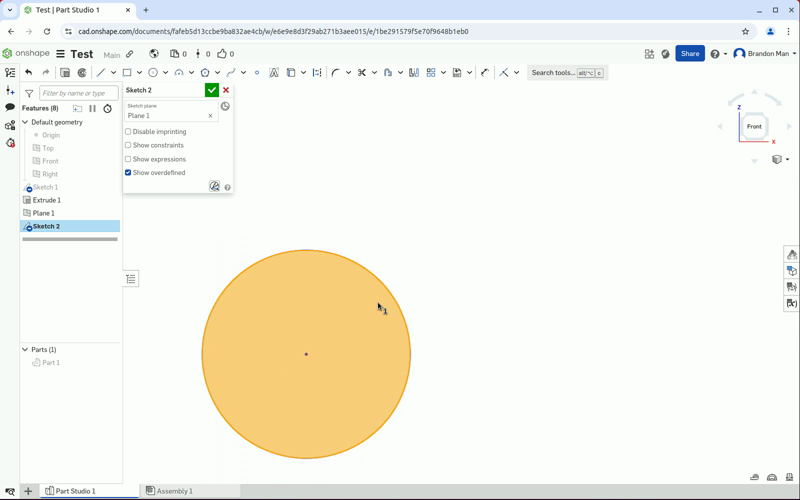
scroll(-6)
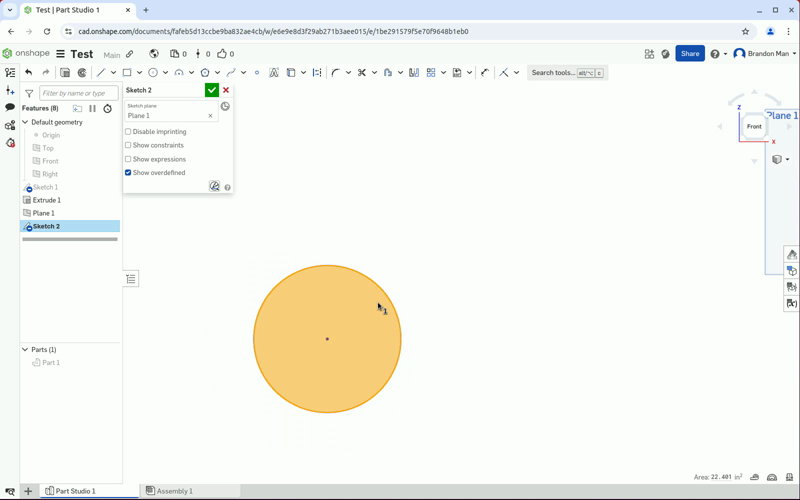
scroll(-6)
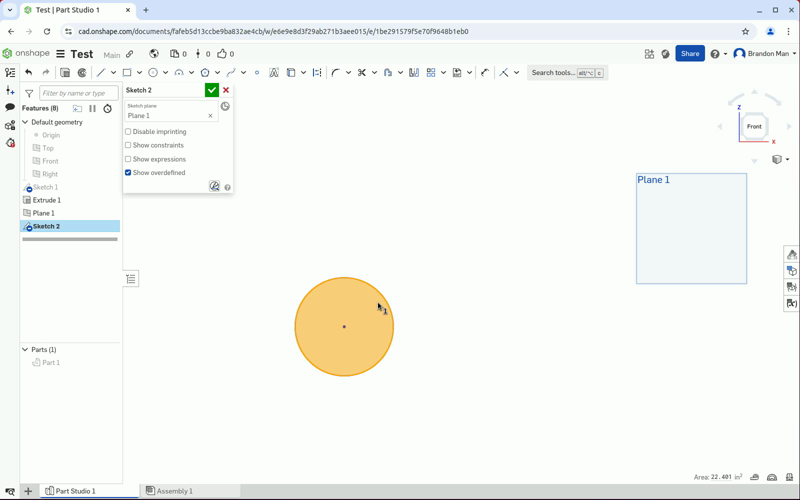
scroll(-6)
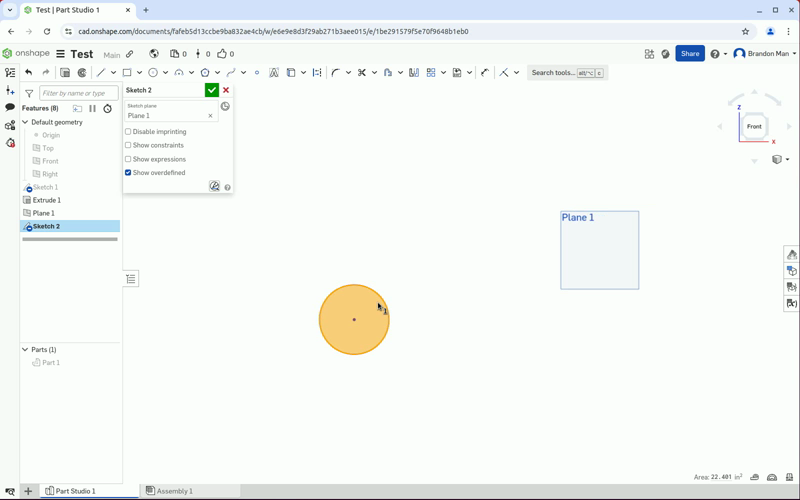
scroll(-6)
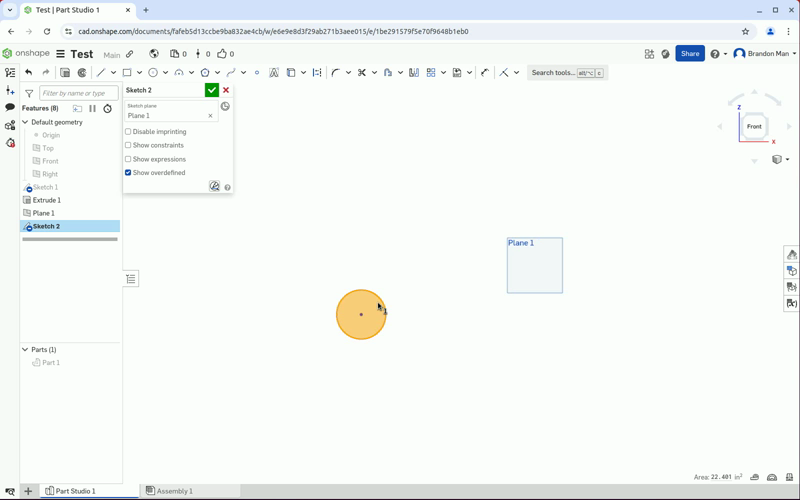
scroll(-6)
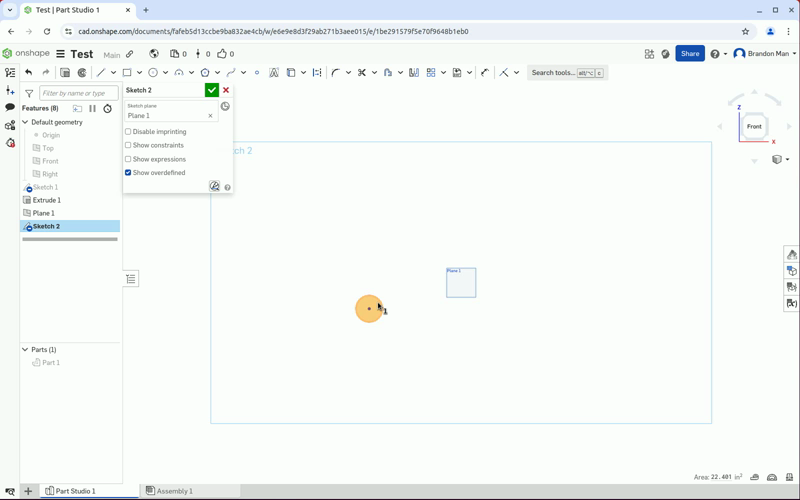
mouse_move(73, 352)
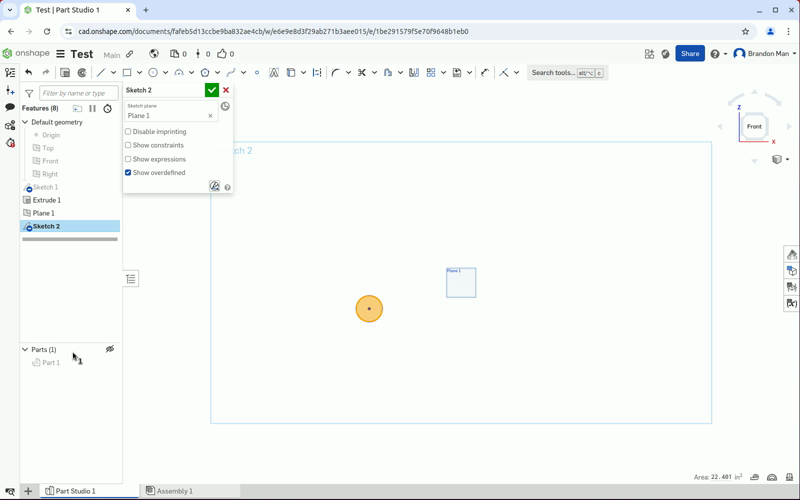
key(shift+y)
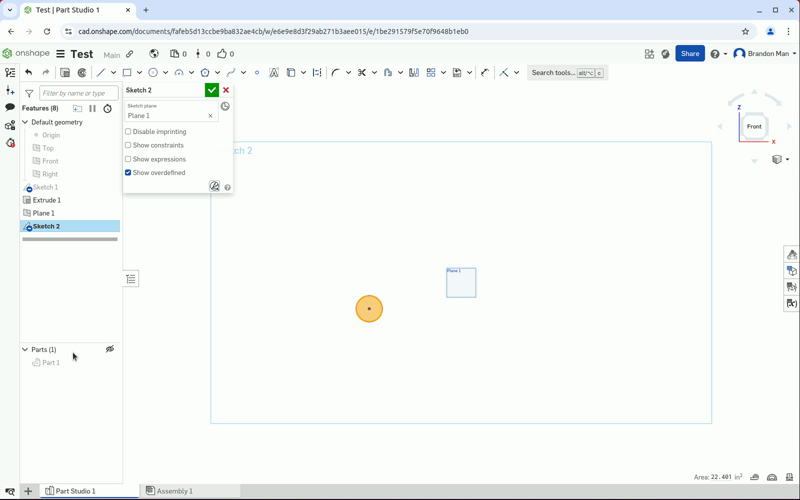
key(shift+e)
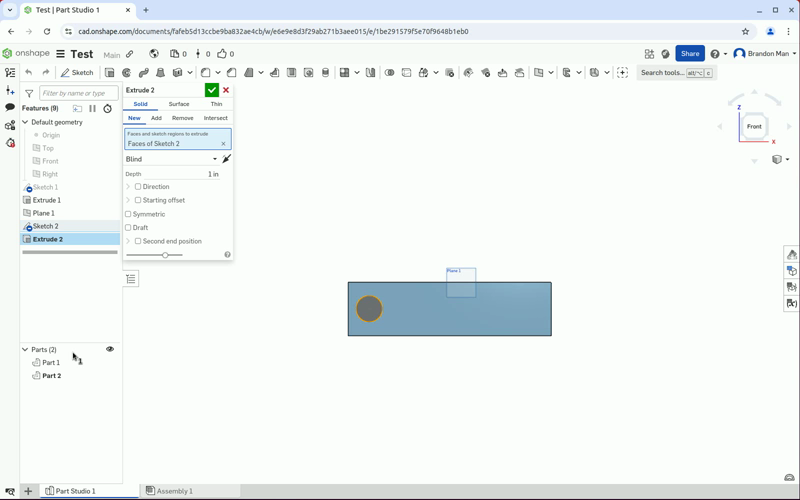
mouse_move(143, 106)
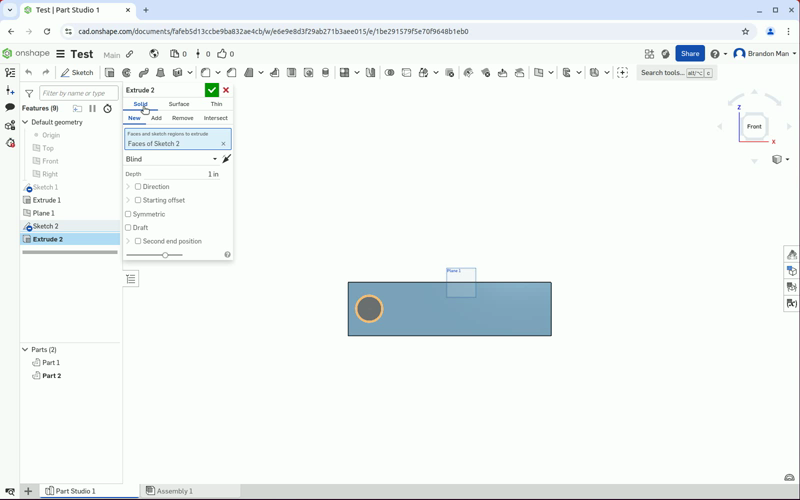
click(143, 106)
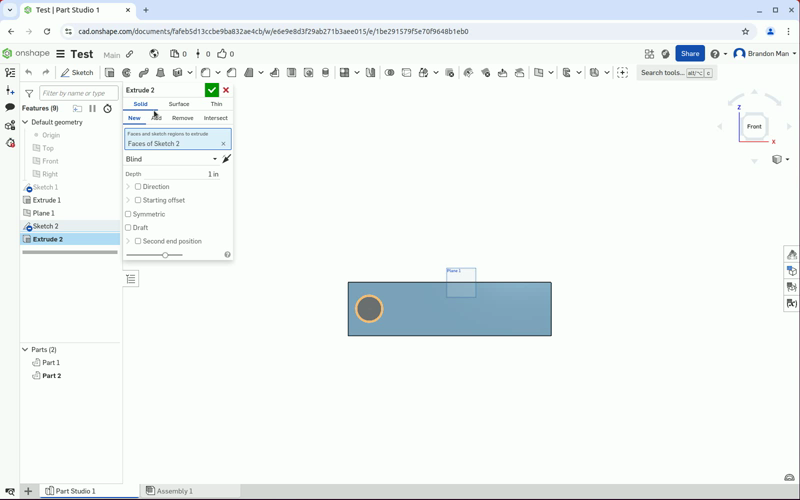
mouse_move(186, 120)
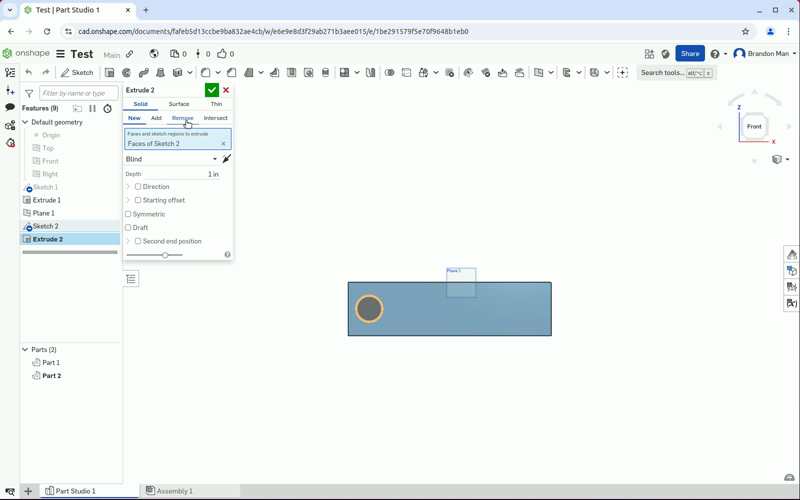
click(186, 120)
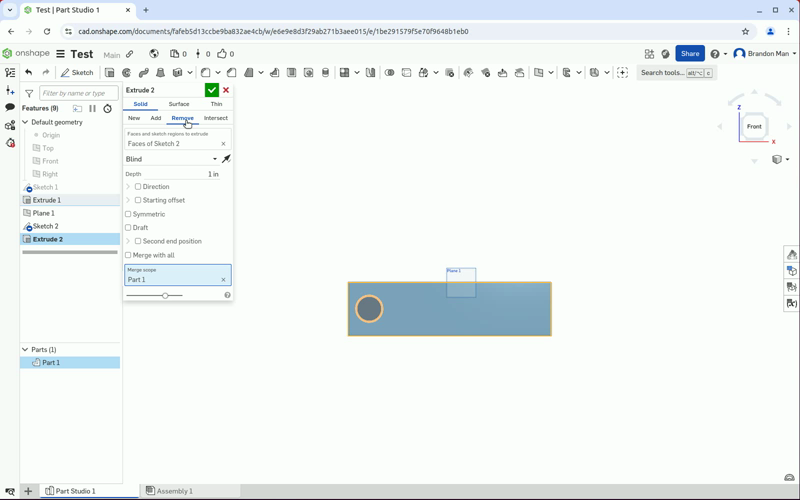
key(tab, 4)
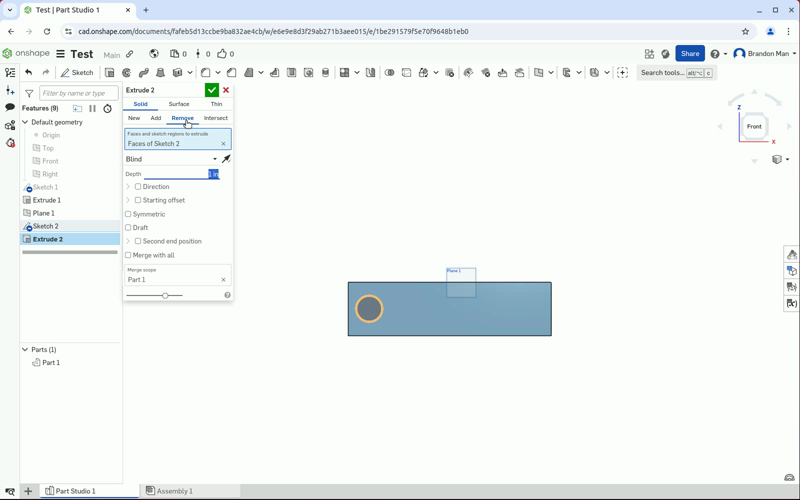
text(27.922)
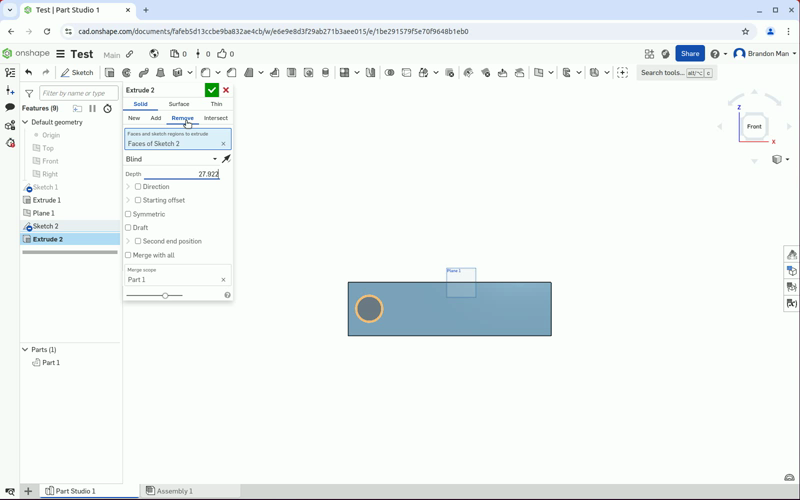
key(tab, 6)
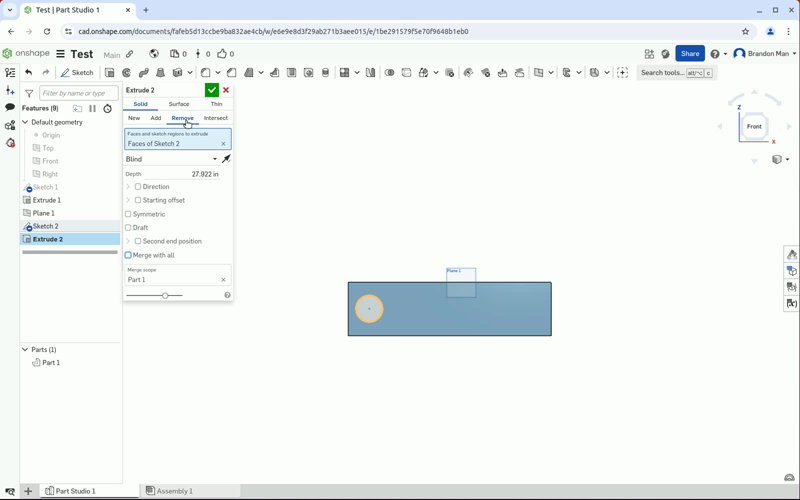
key(space)
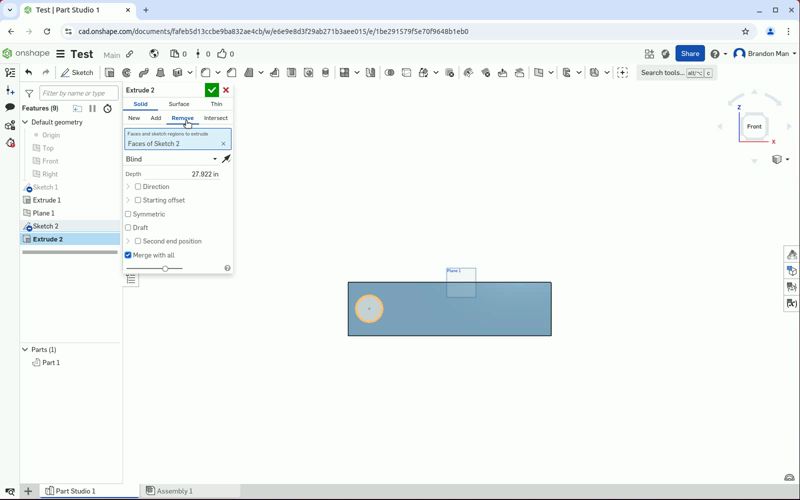
key(enter)
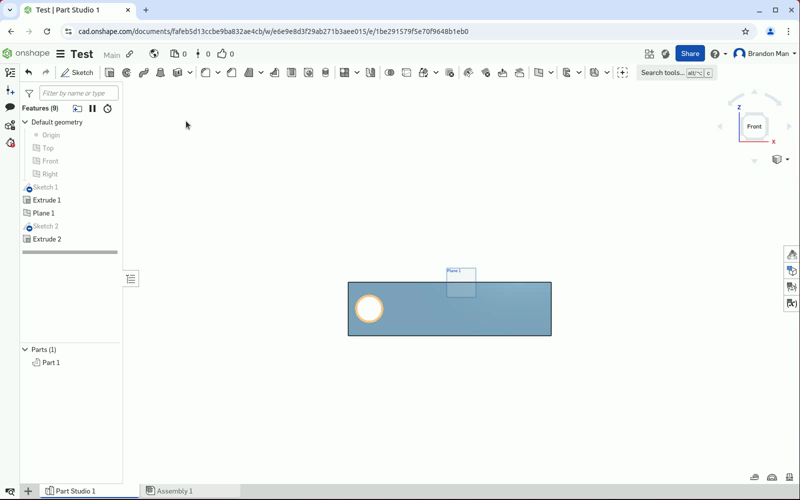
key(shift+h)
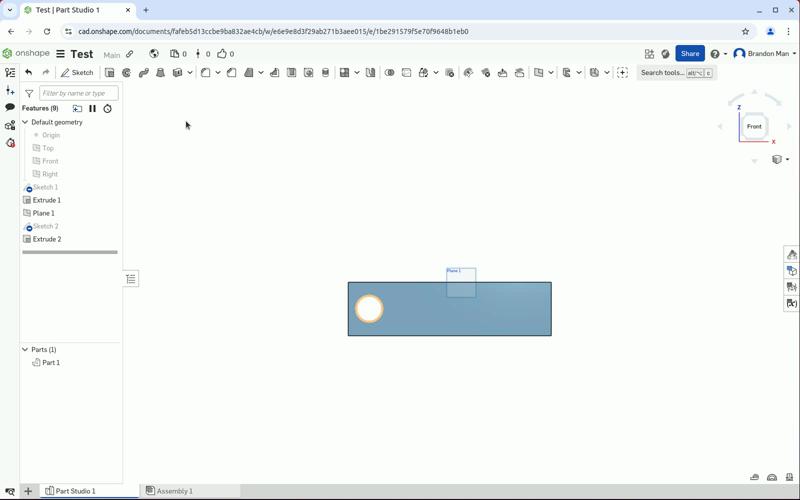
key(shift+h)
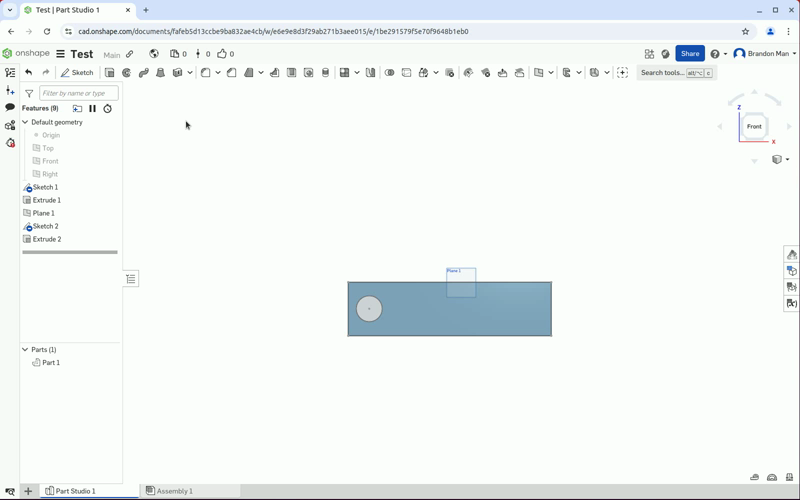
key(shift+7)
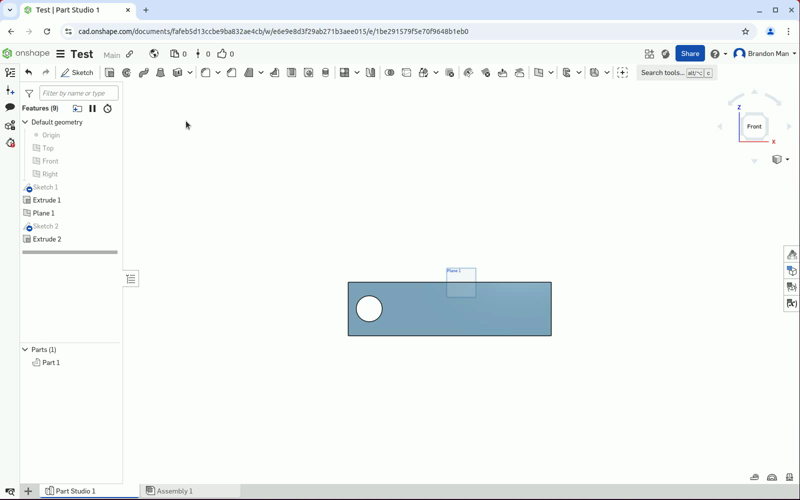
key(left, 2)
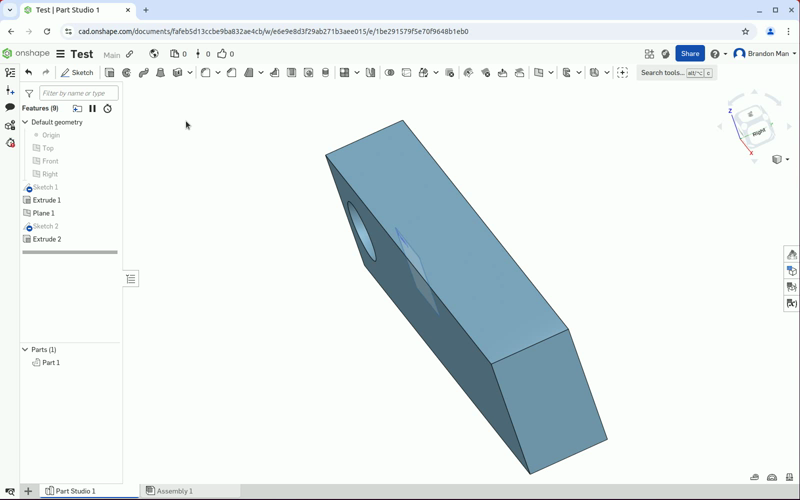
key(down, 2)
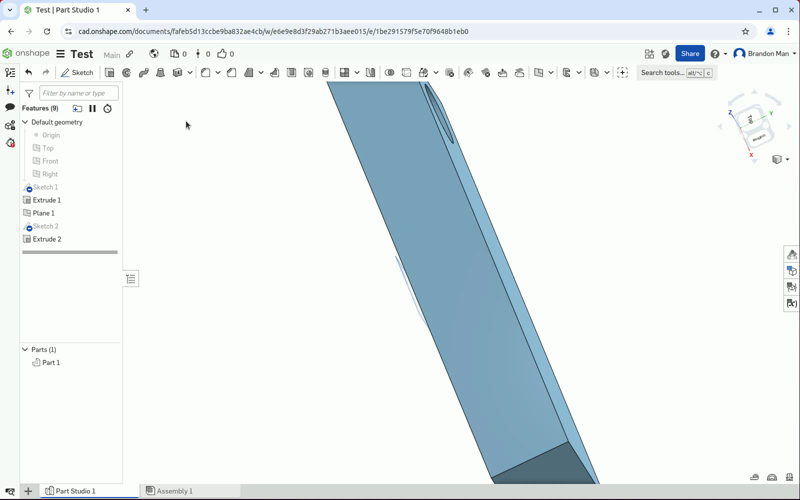
key(up, 2)
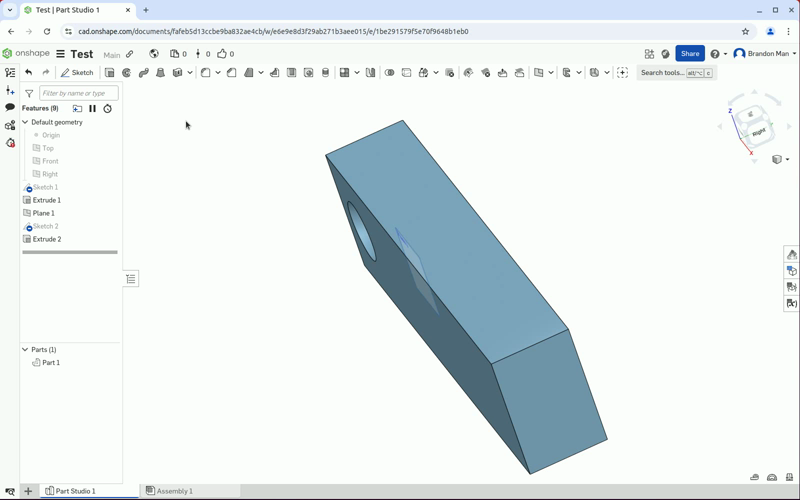
key(right, 2)
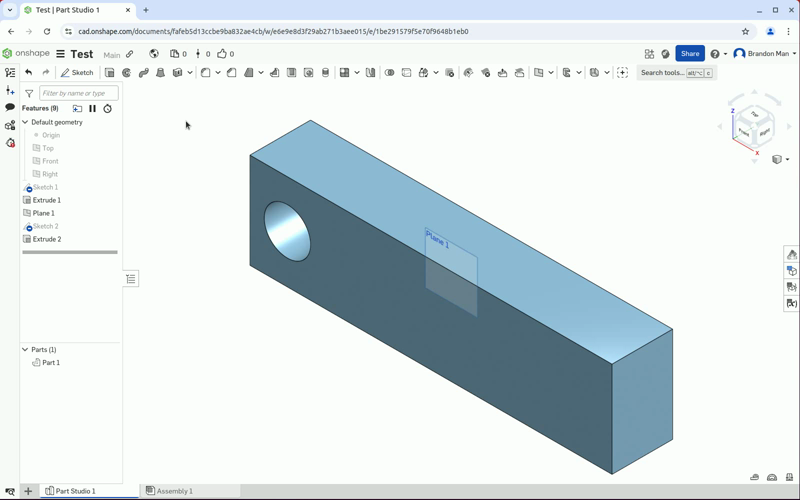
mouse_move(73, 189)
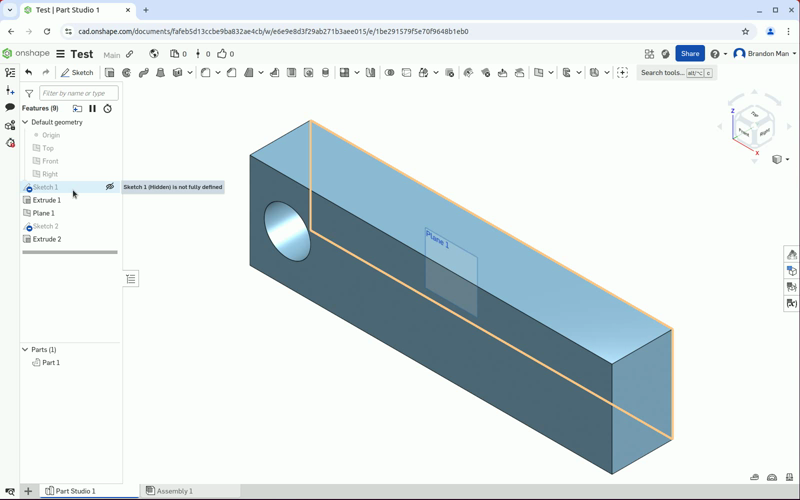
click(73, 189)